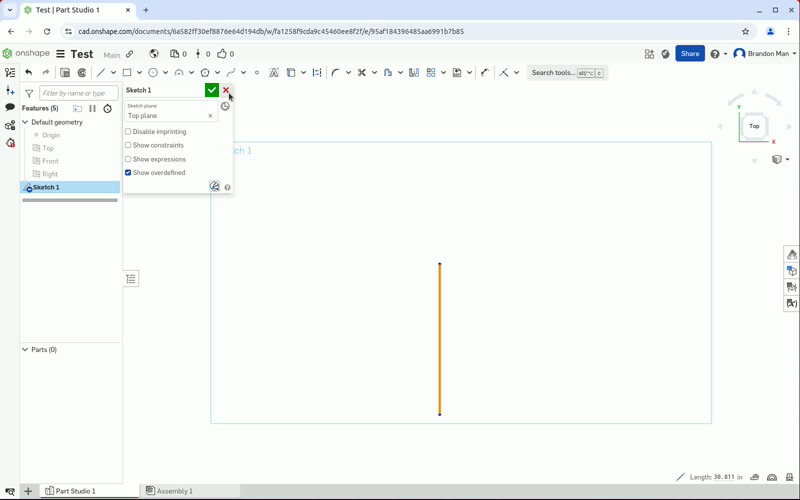
key(shift+h)
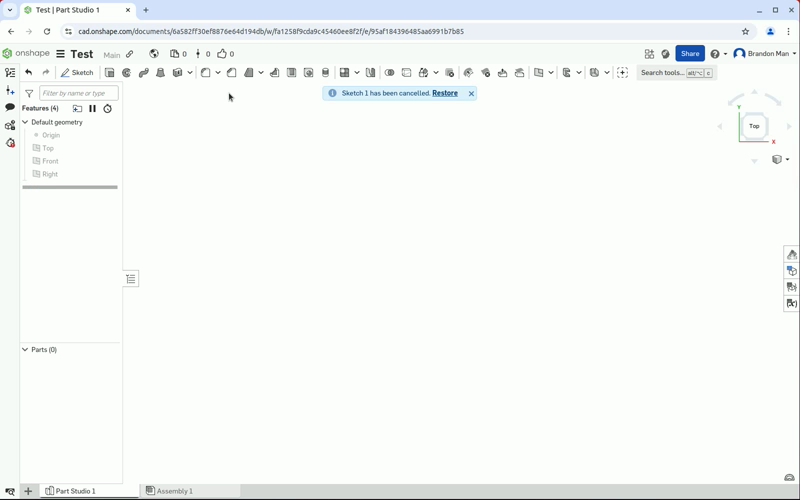
mouse_move(73, 352)
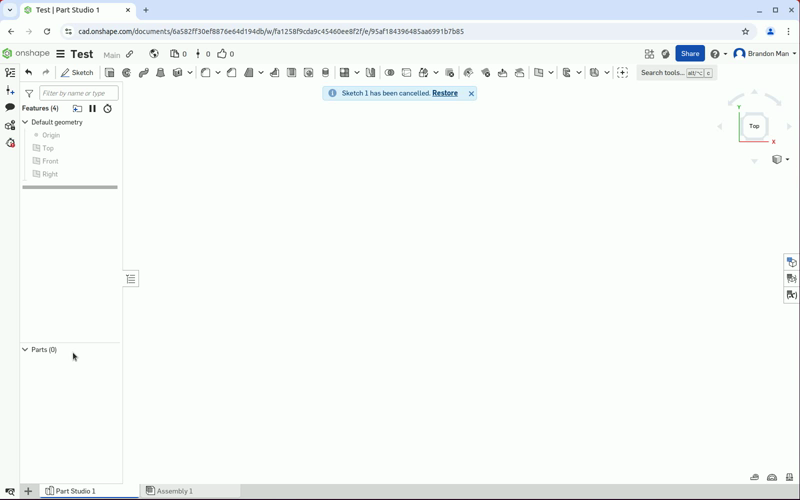
key(y)
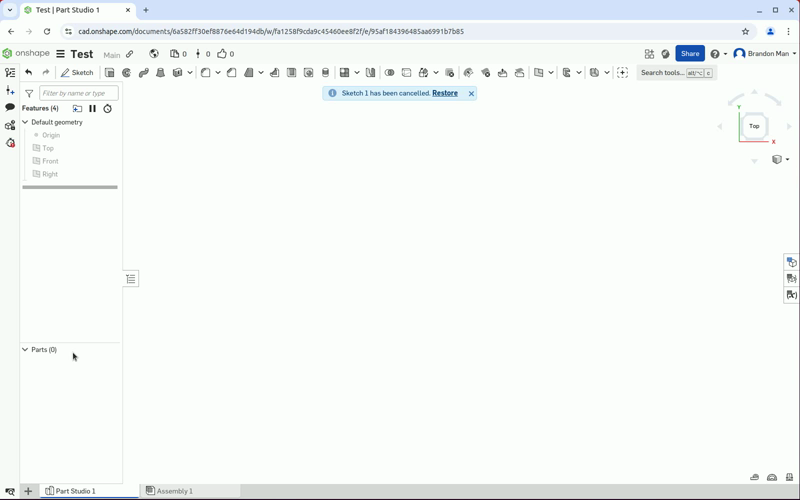
key(shift+p)
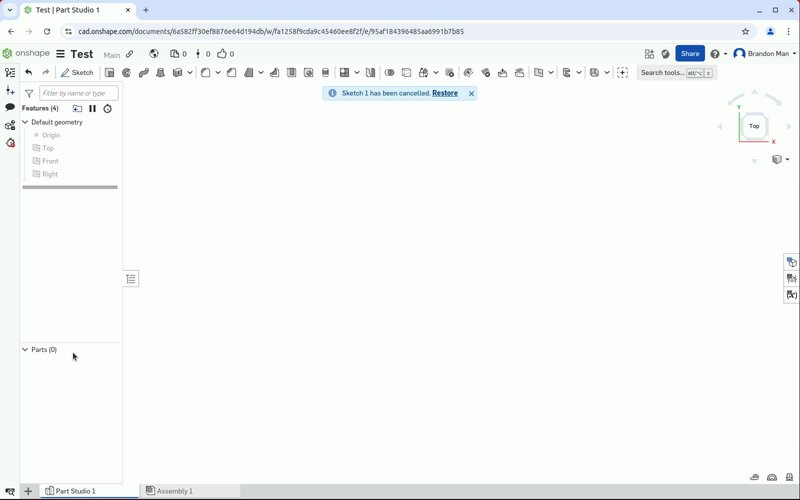
key(space)
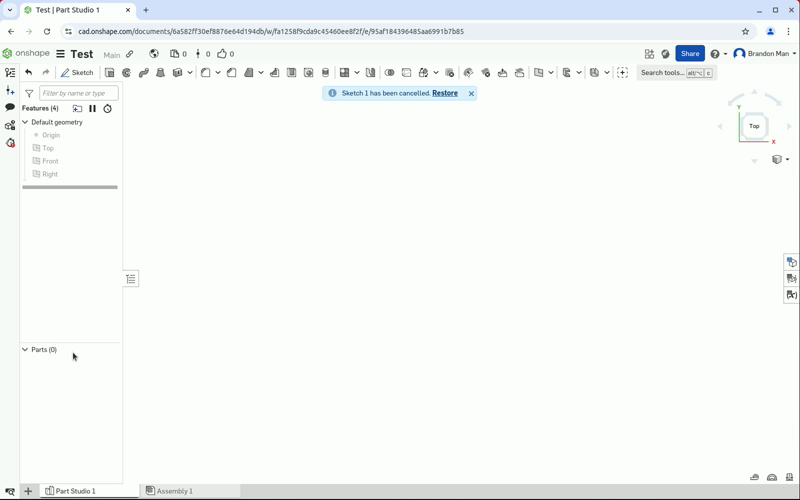
key_down(shift)
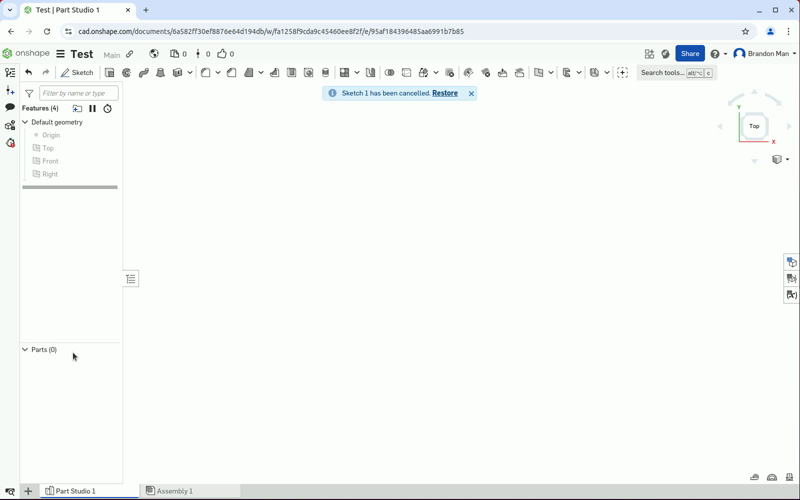
key(up)
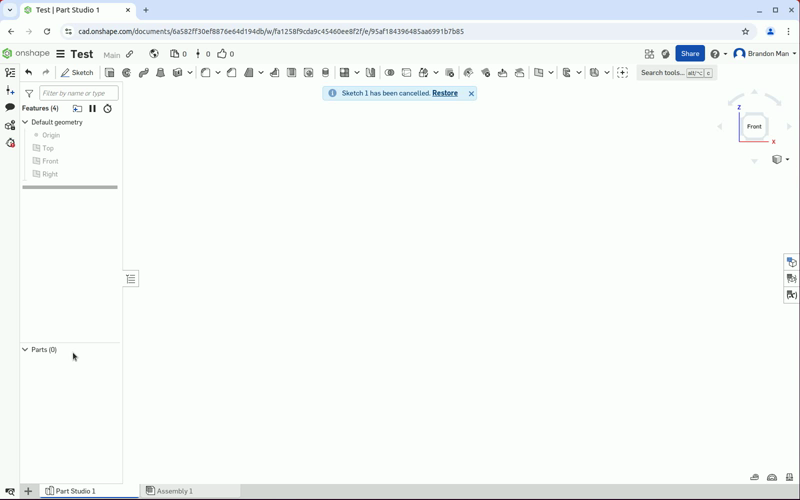
key_up(shift)
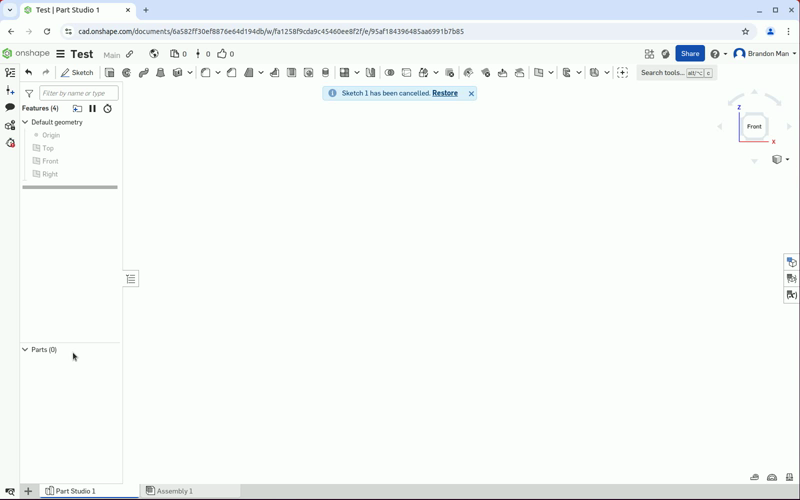
mouse_move(73, 352)
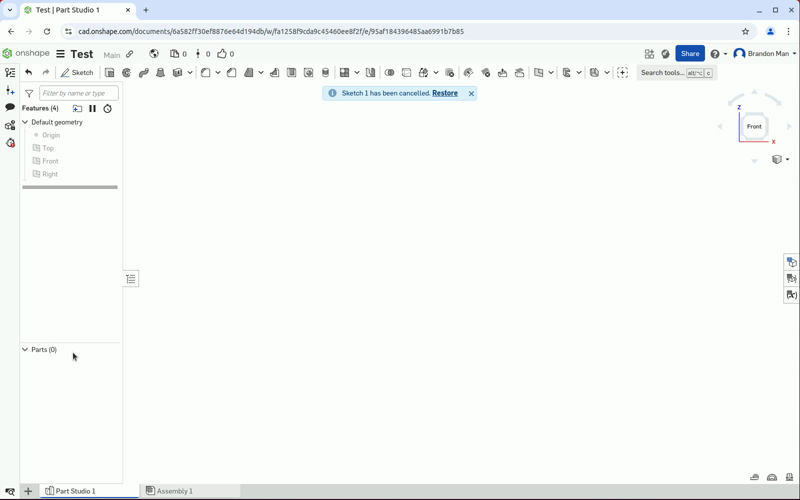
key(shift+y)
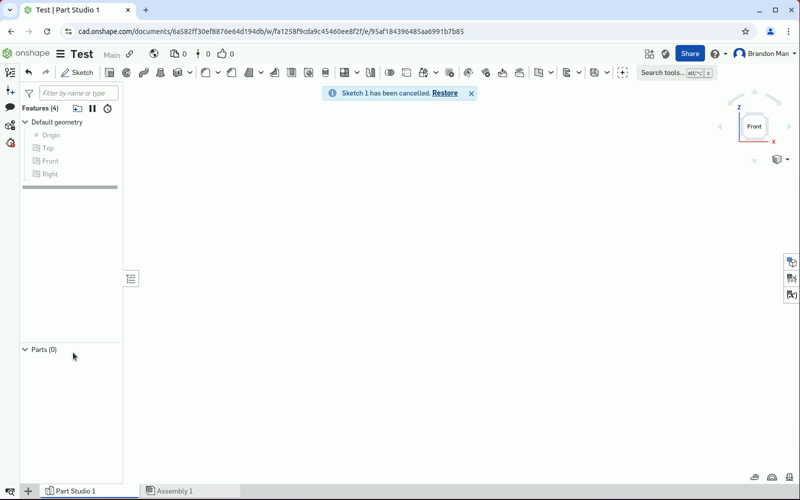
key(shift+s)
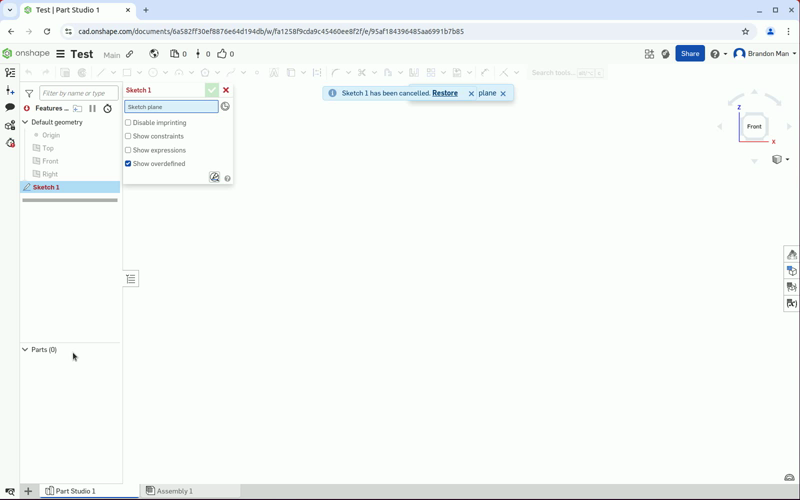
mouse_move(73, 163)
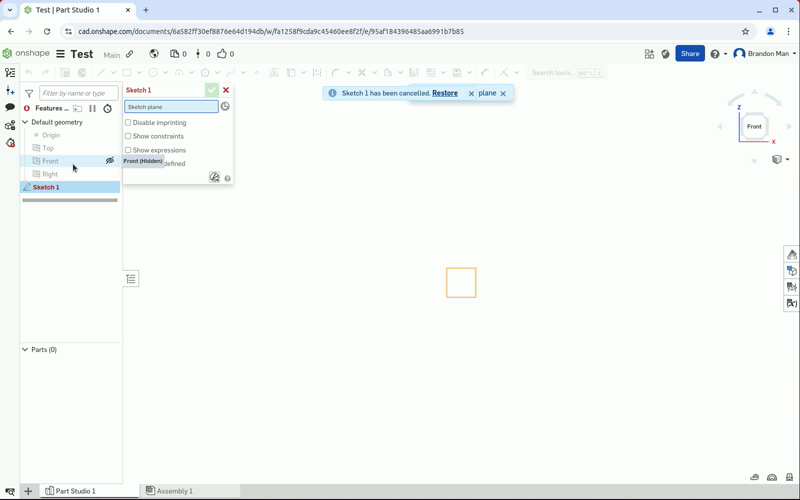
click(73, 163)
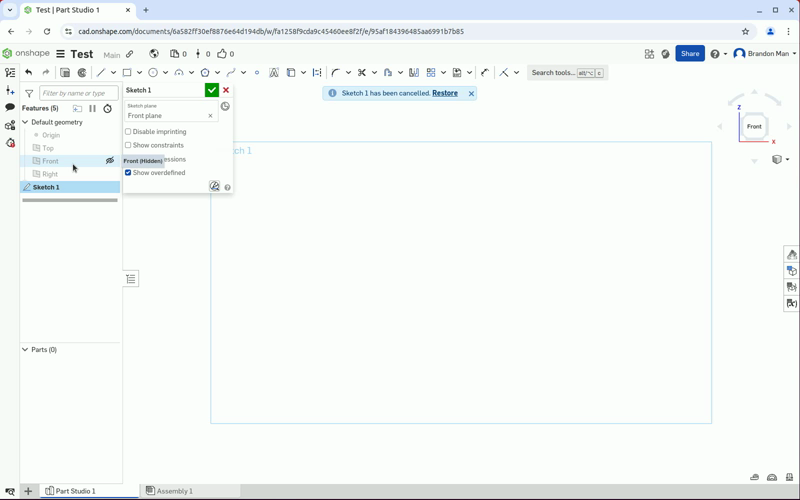
mouse_move(73, 352)
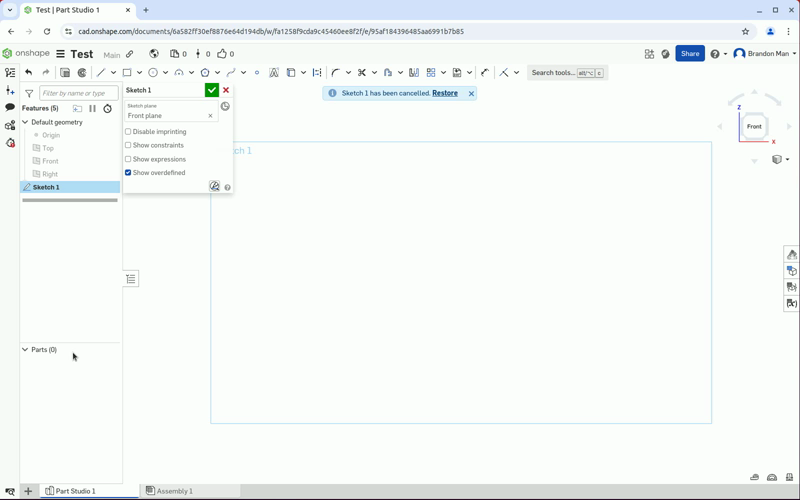
key(y)
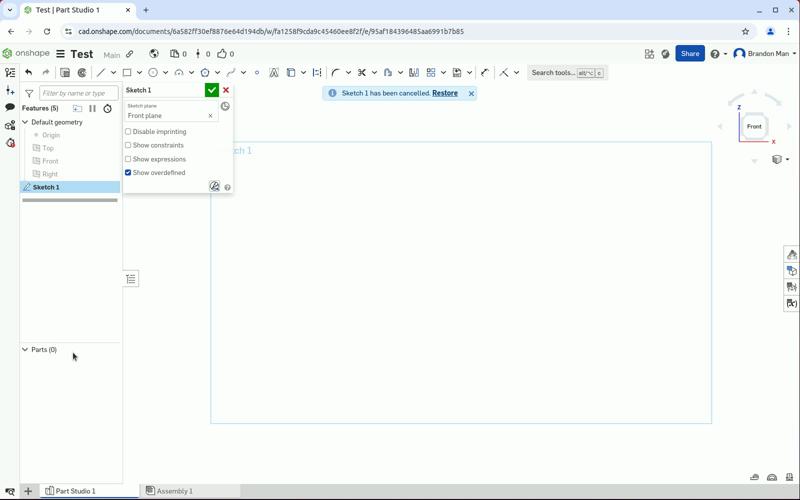
key(l)
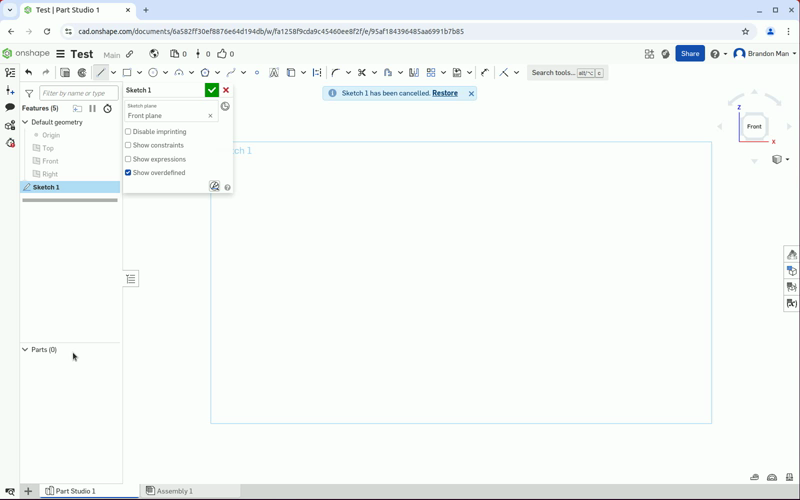
key_down(shift)
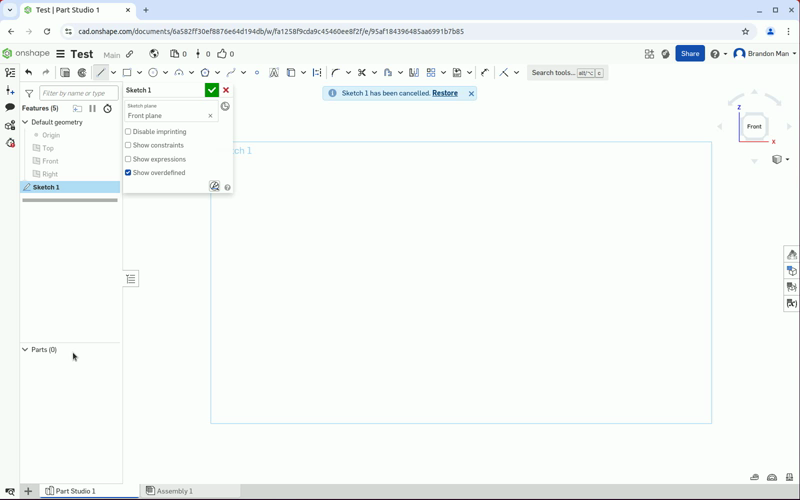
mouse_move(364, 279)
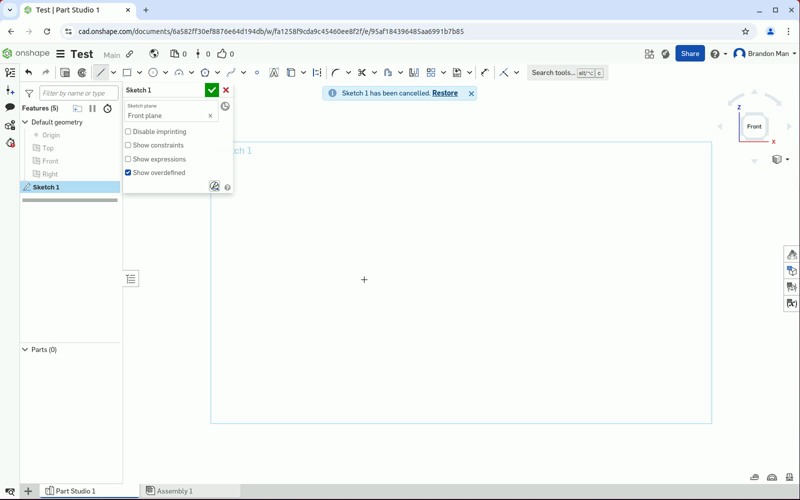
click(364, 279)
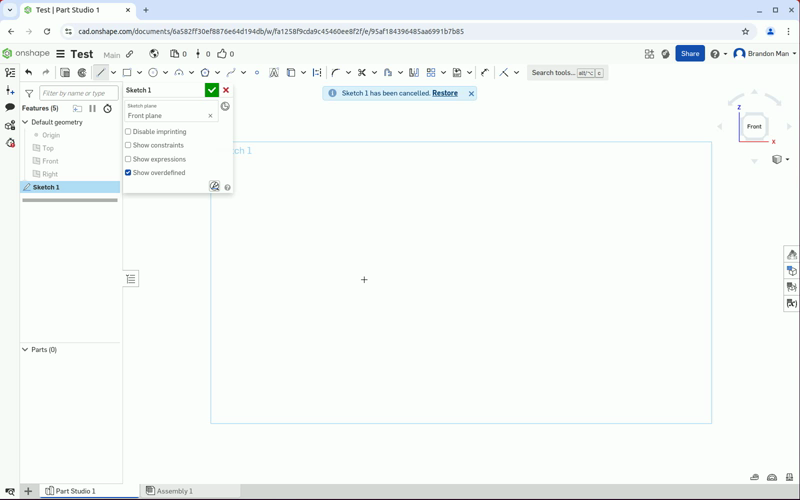
key_up(shift)
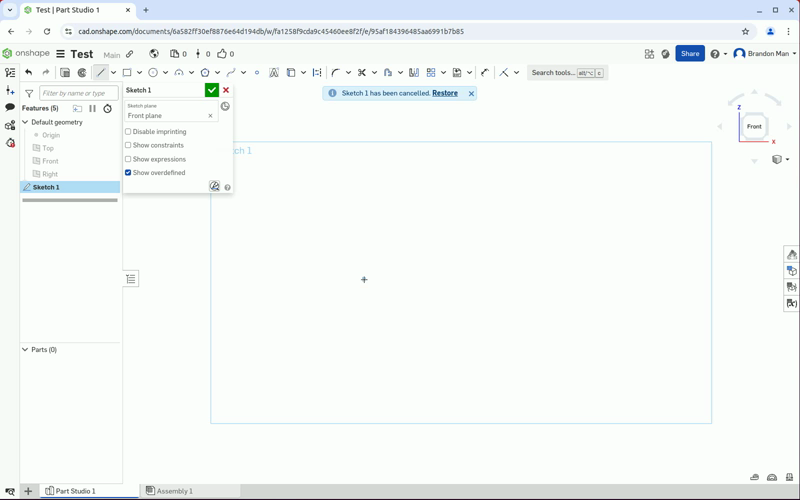
key_down(shift)
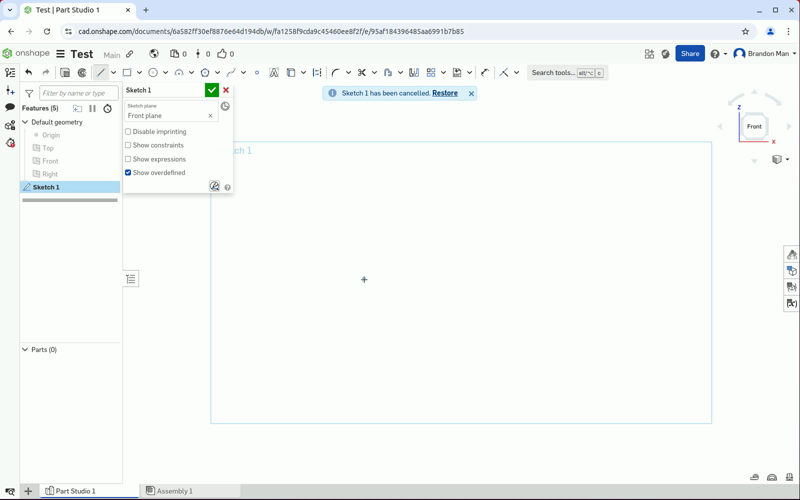
mouse_move(455, 279)
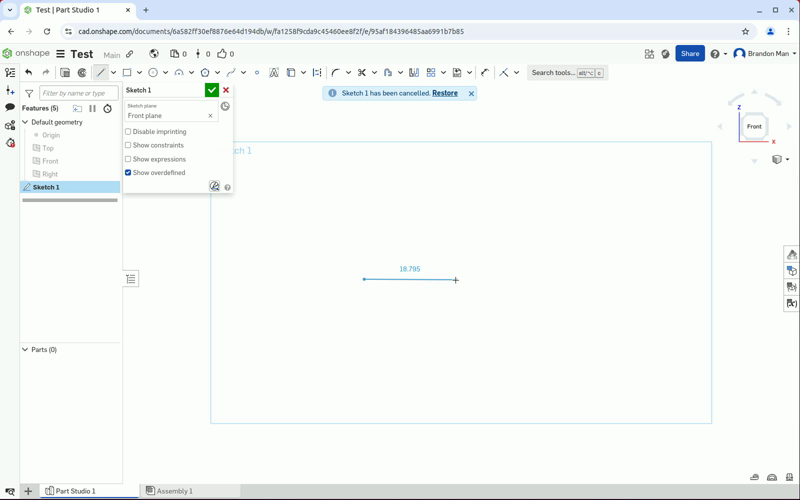
click(455, 279)
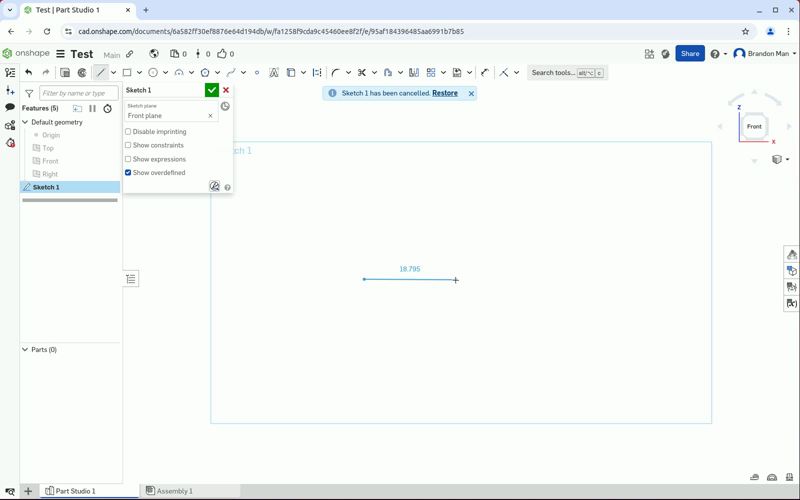
key_up(shift)
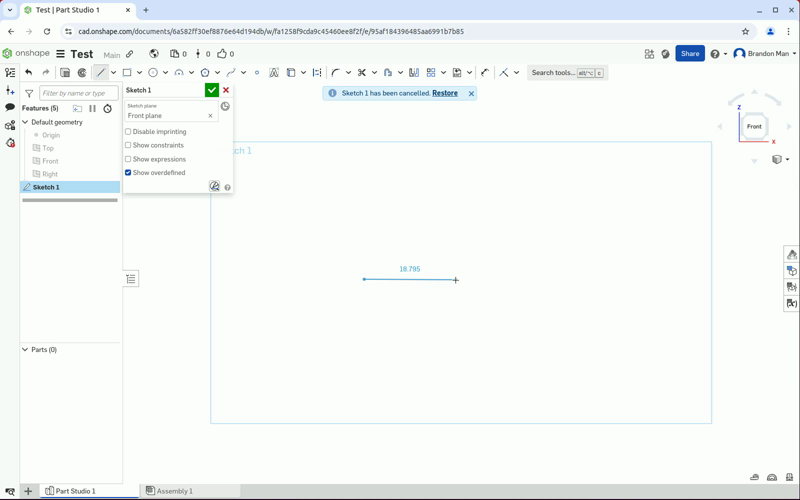
key_down(shift)
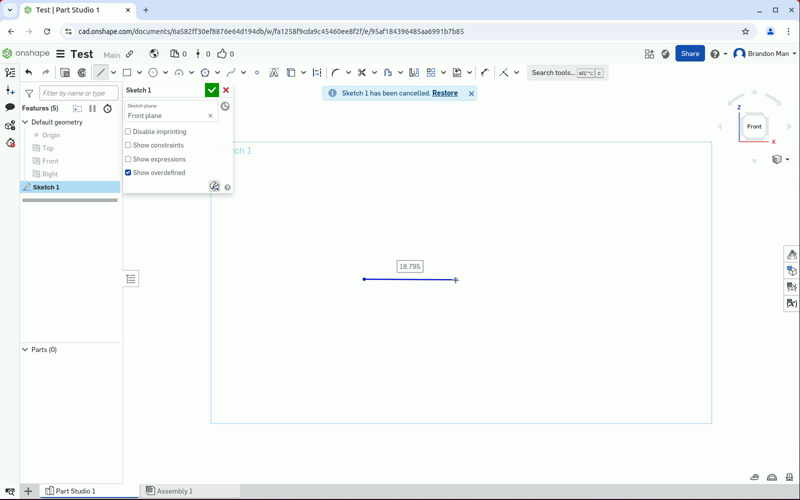
mouse_move(455, 344)
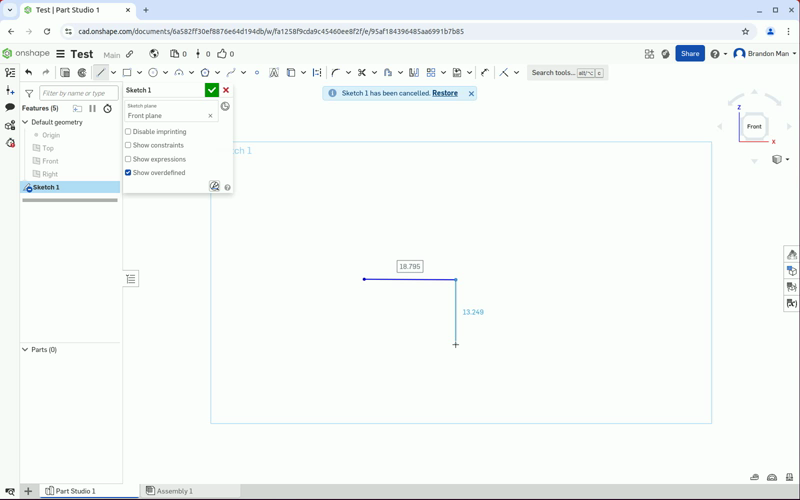
click(455, 344)
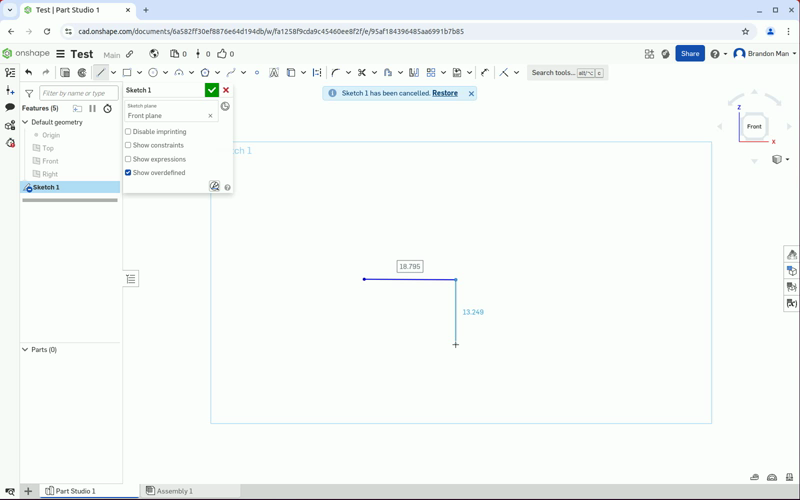
key_up(shift)
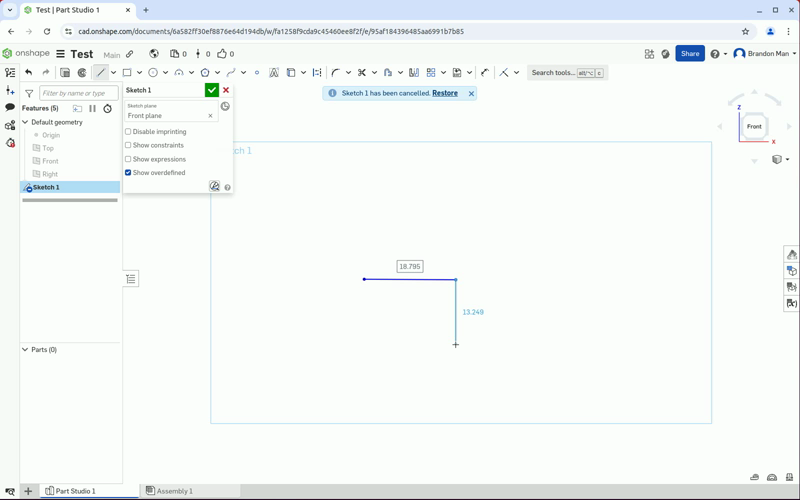
key_down(shift)
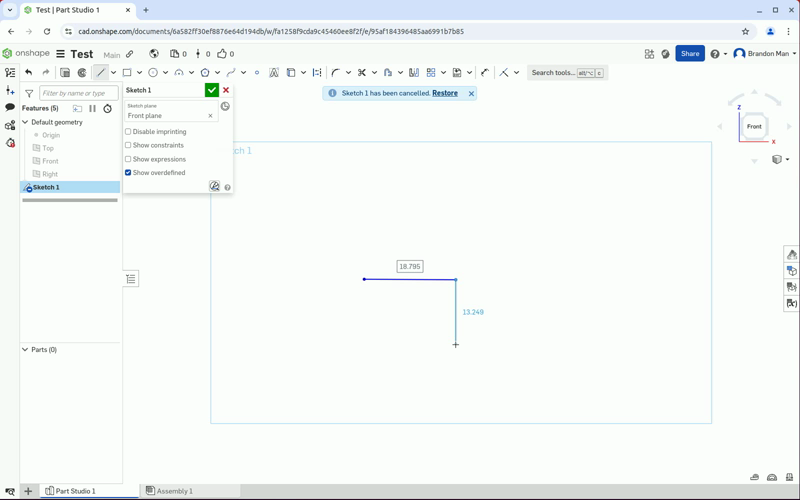
mouse_move(485, 344)
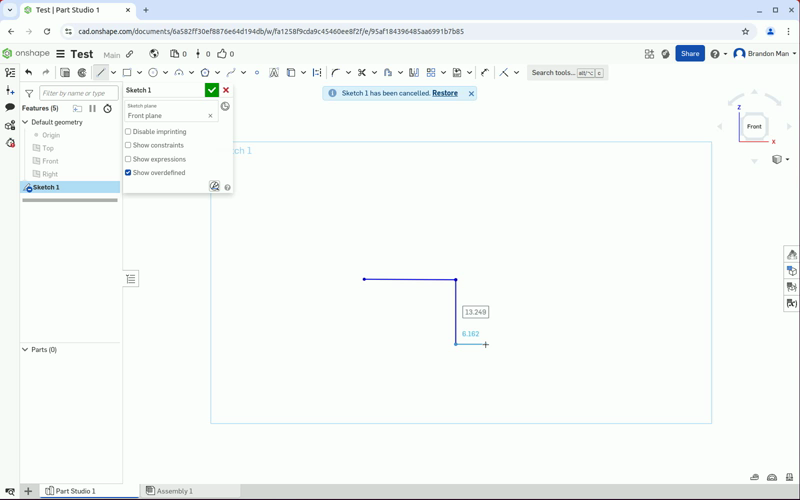
mouse_move(489, 344)
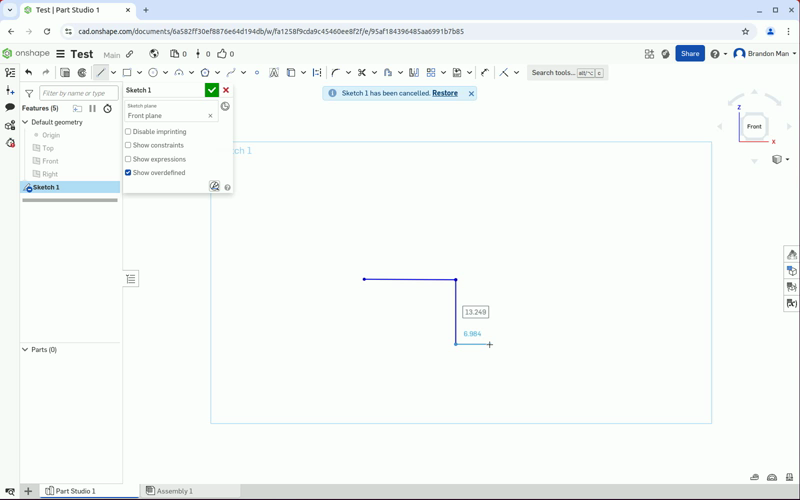
click(489, 344)
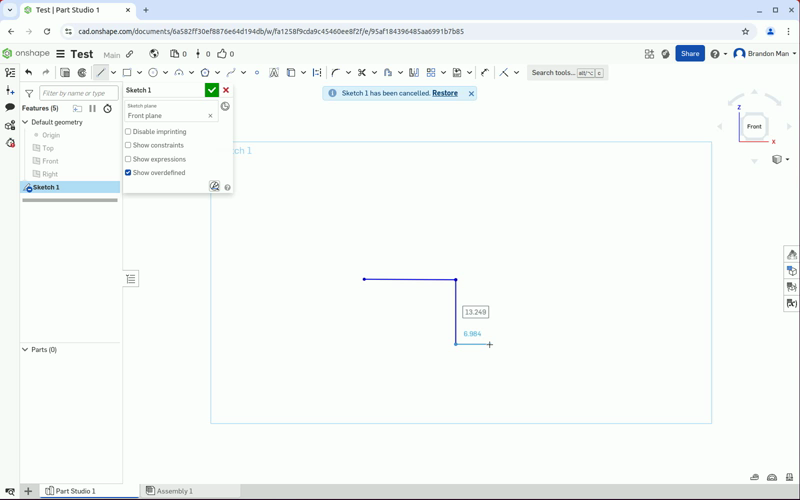
key_up(shift)
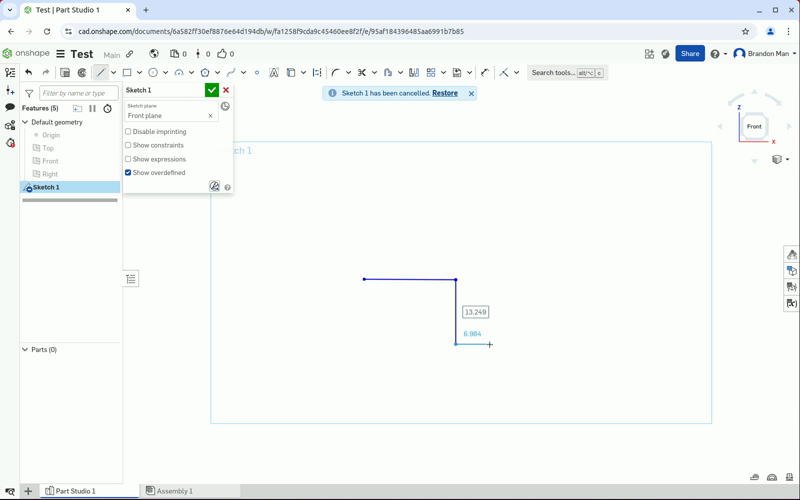
key_down(shift)
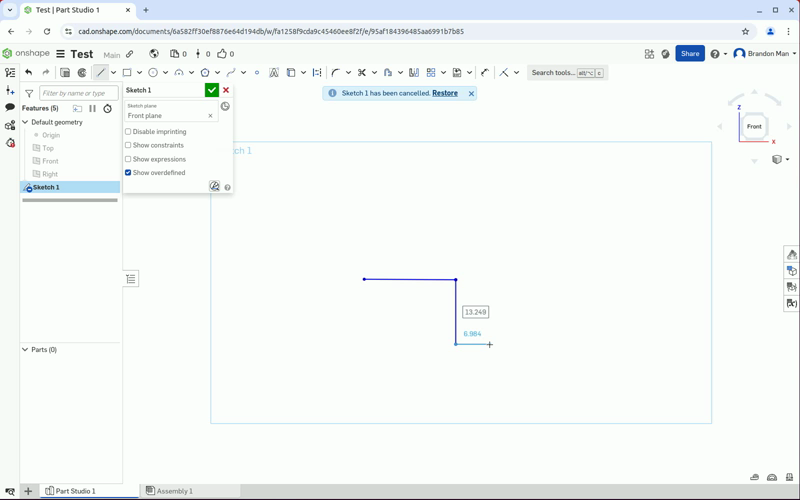
mouse_move(489, 247)
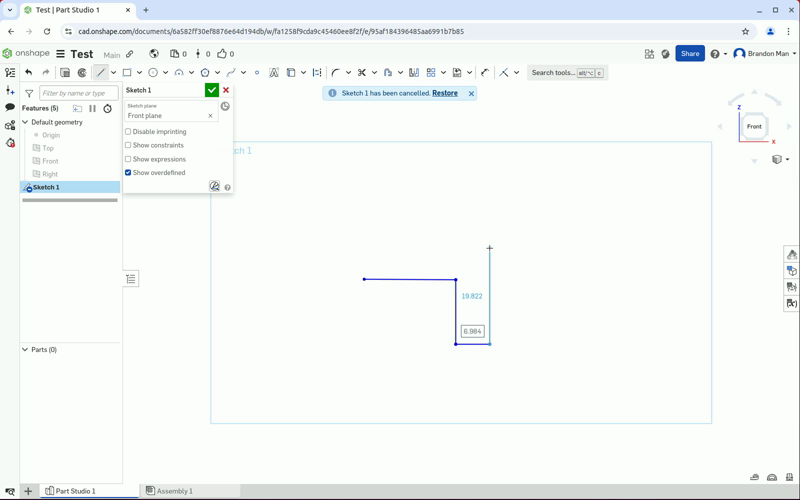
click(489, 247)
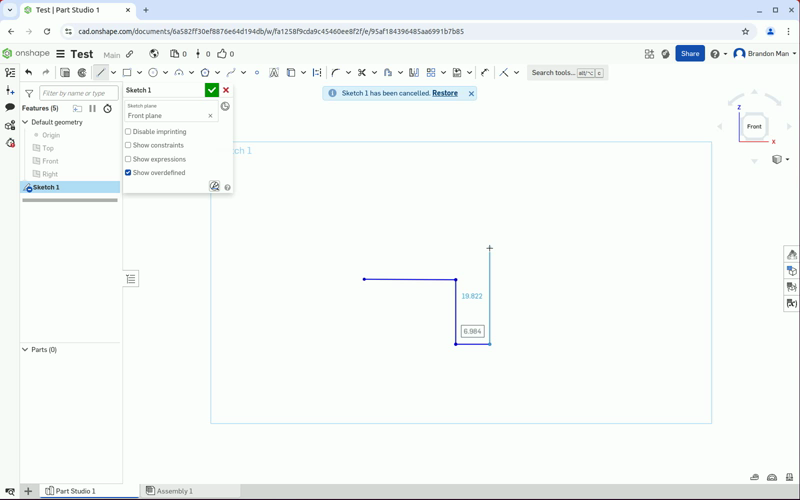
key_up(shift)
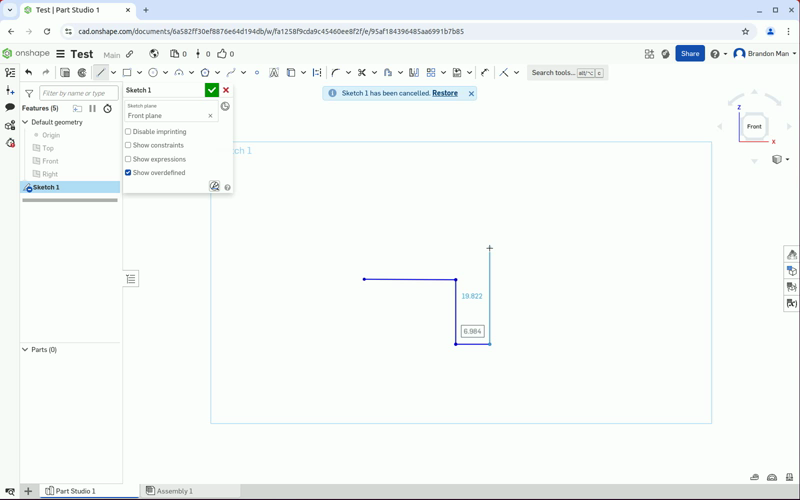
key_down(shift)
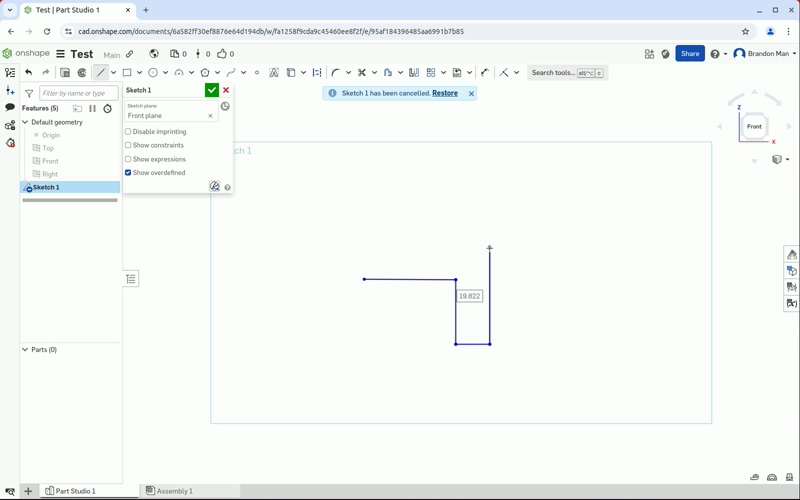
mouse_move(364, 247)
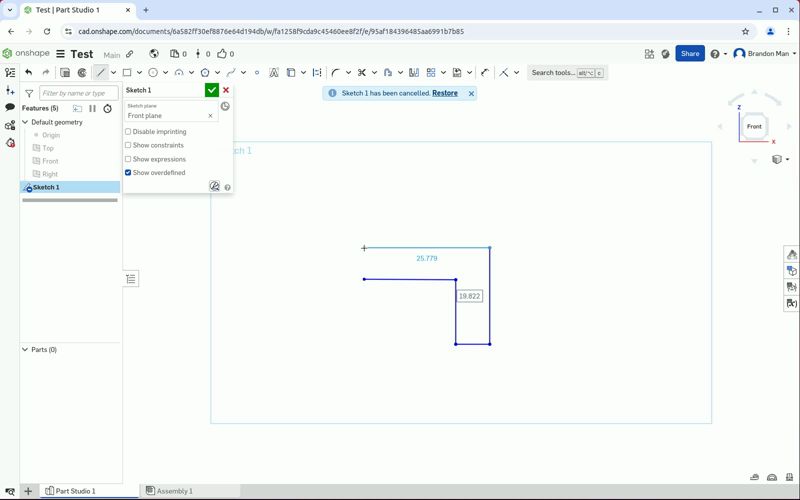
click(364, 247)
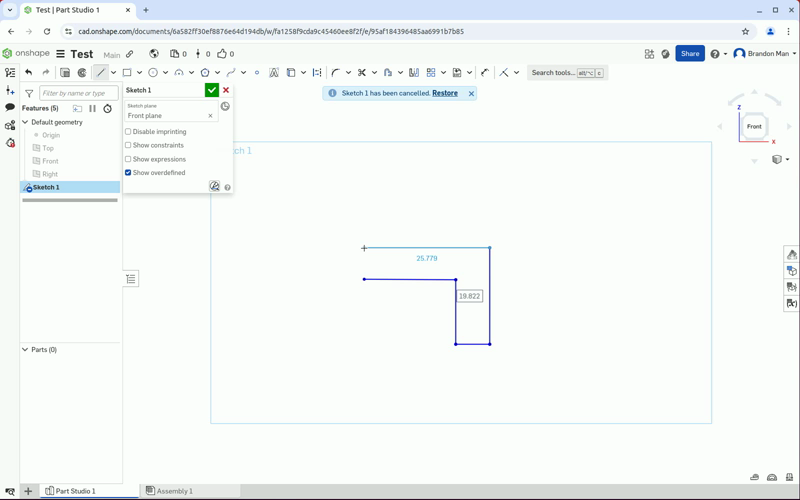
key_up(shift)
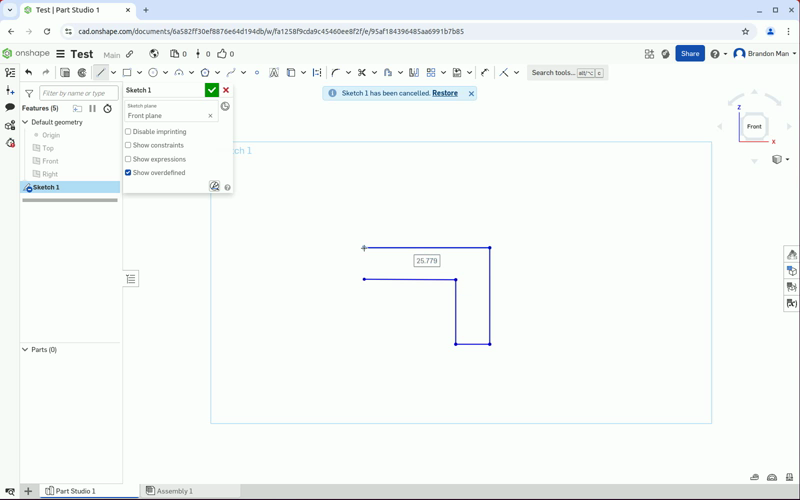
mouse_move(394, 247)
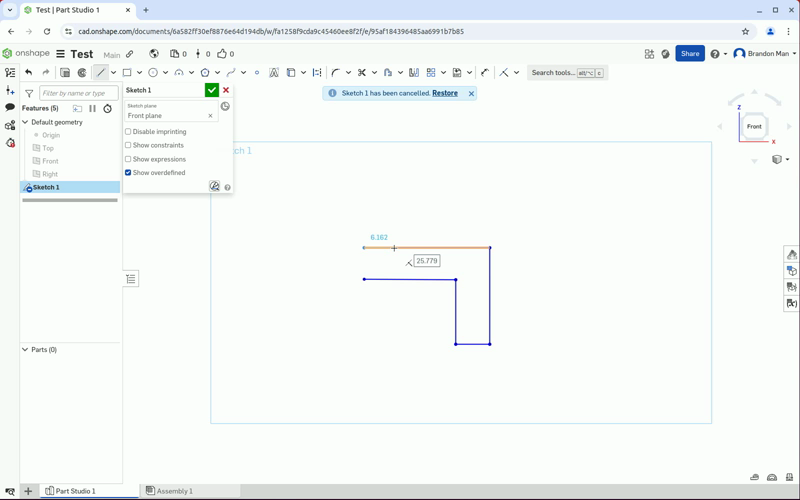
key_down(shift)
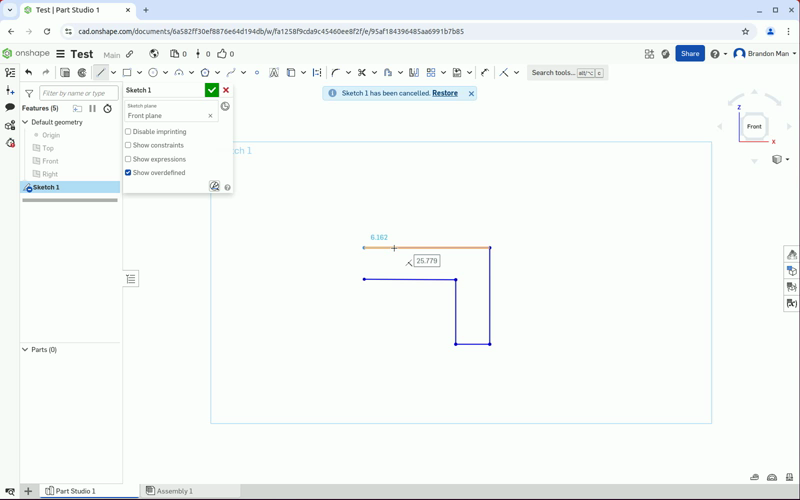
mouse_move(364, 279)
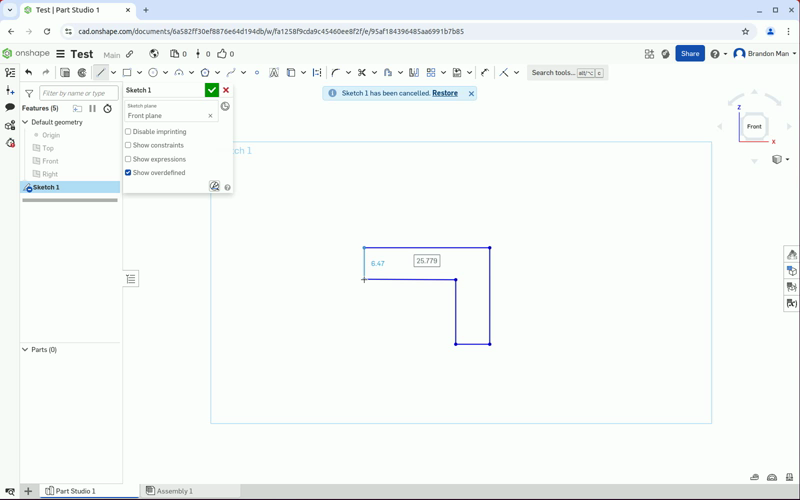
key_up(shift)
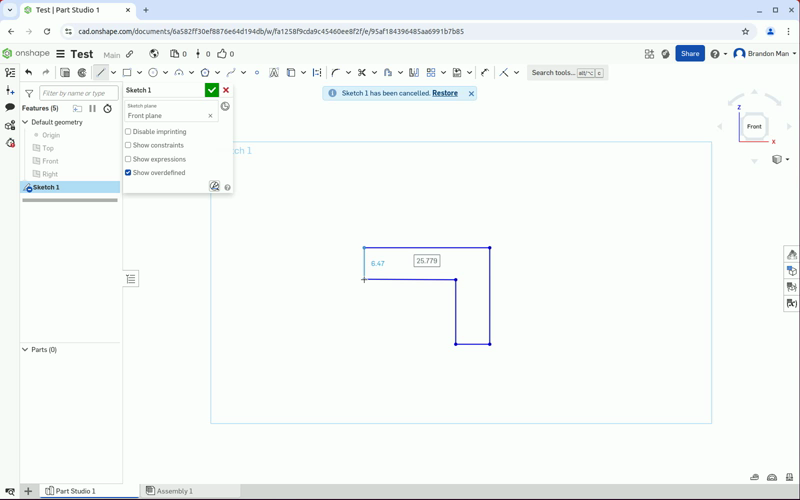
click(364, 279)
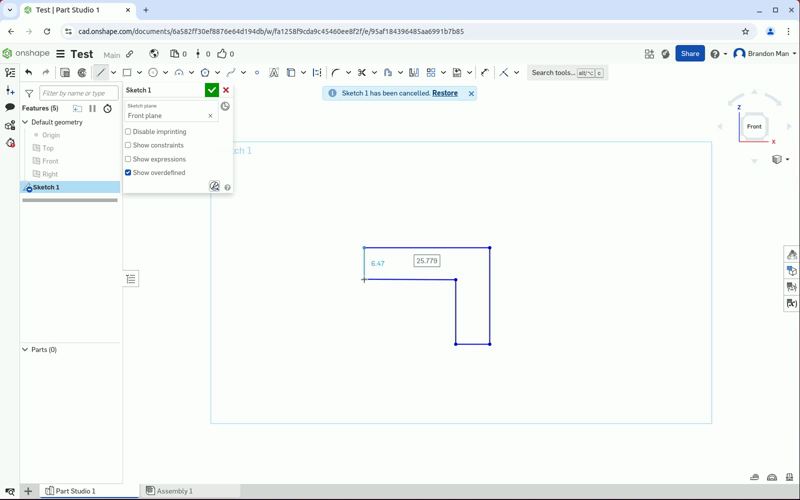
key(esc)
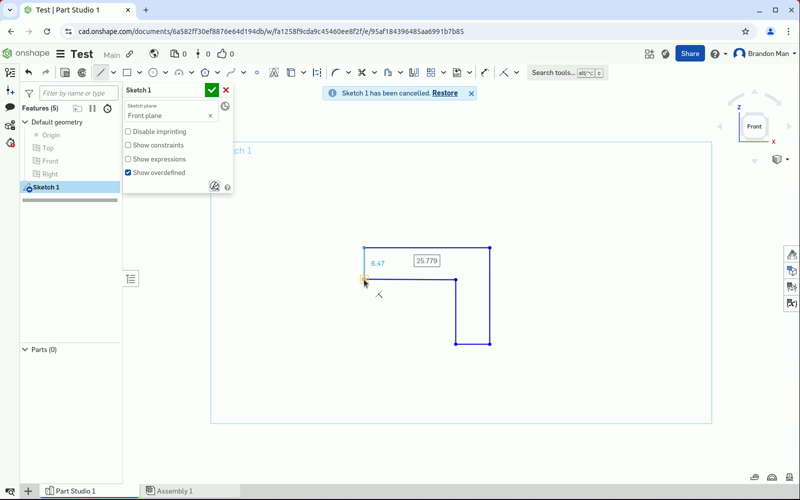
mouse_move(446, 262)
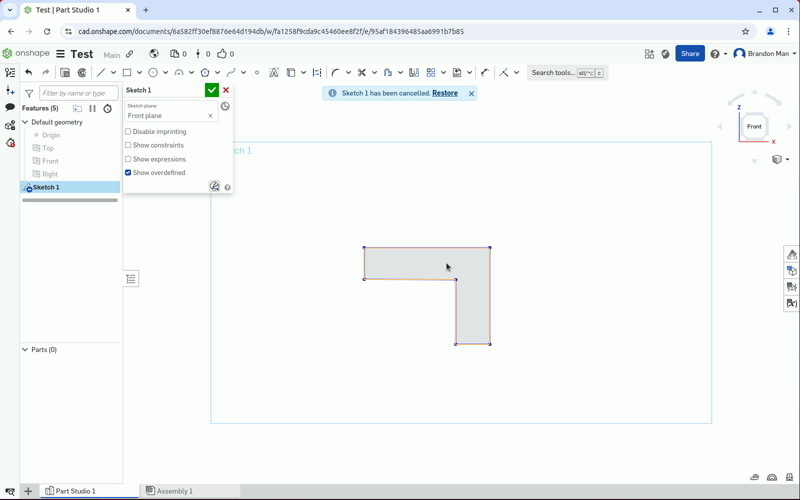
click(446, 262)
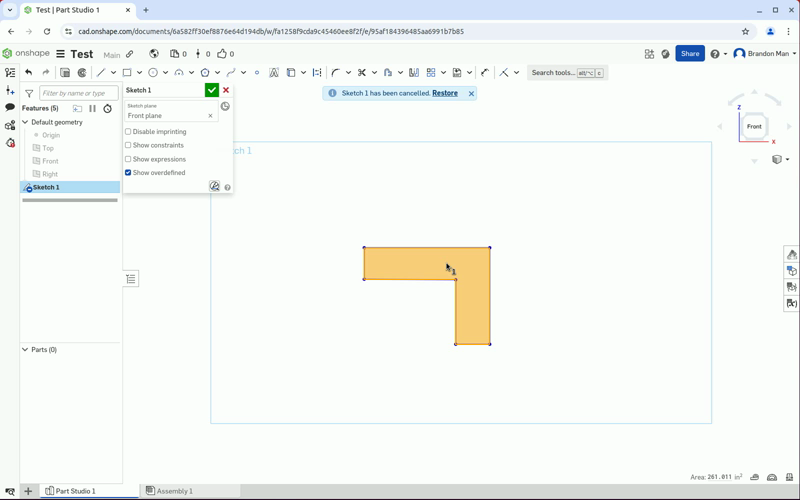
mouse_move(73, 352)
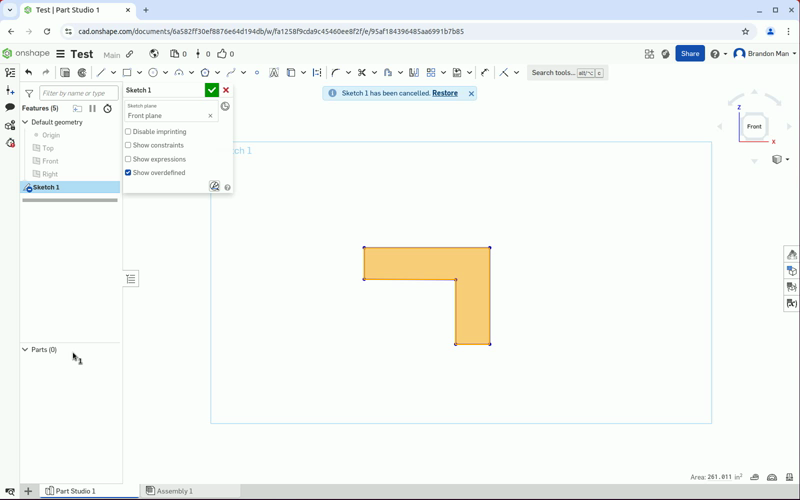
key(shift+y)
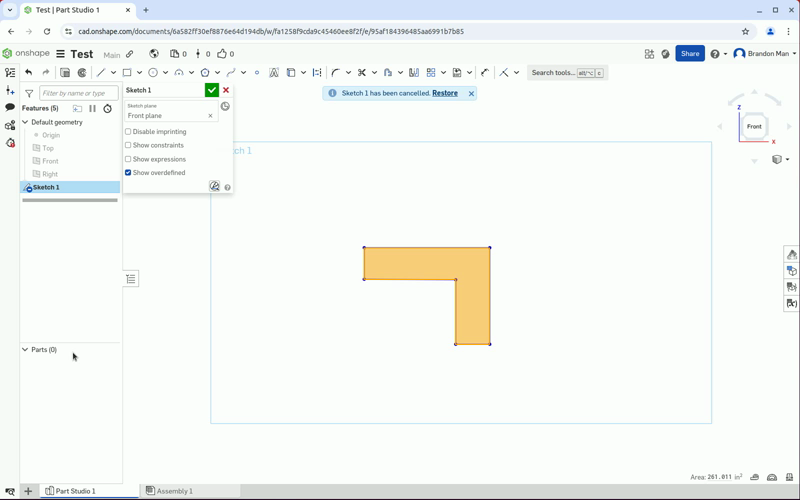
key(shift+e)
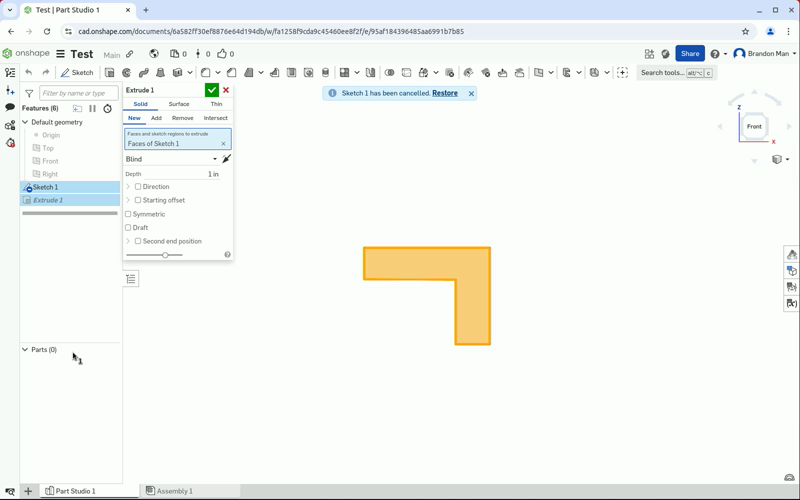
mouse_move(143, 106)
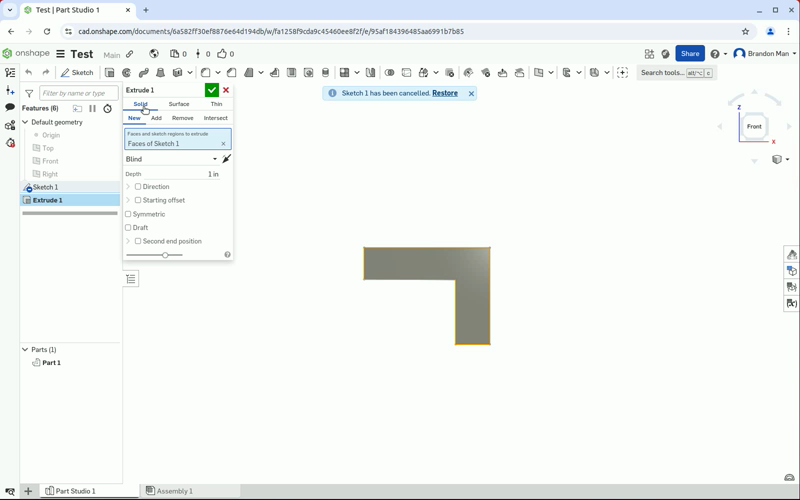
click(143, 106)
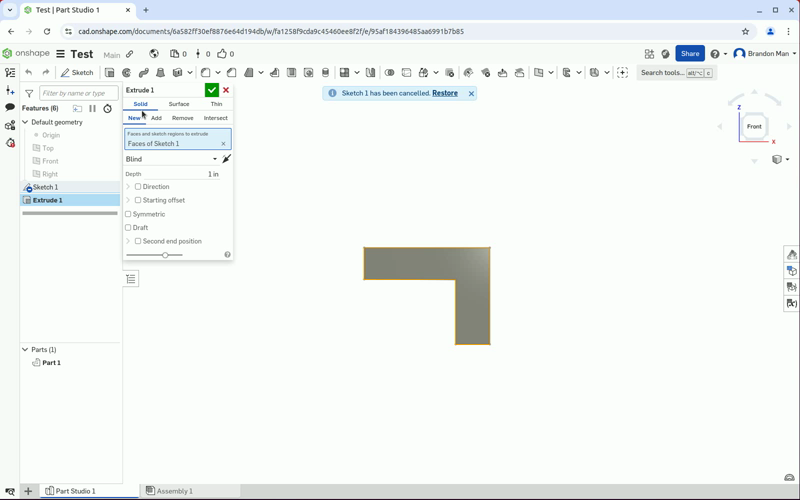
mouse_move(137, 120)
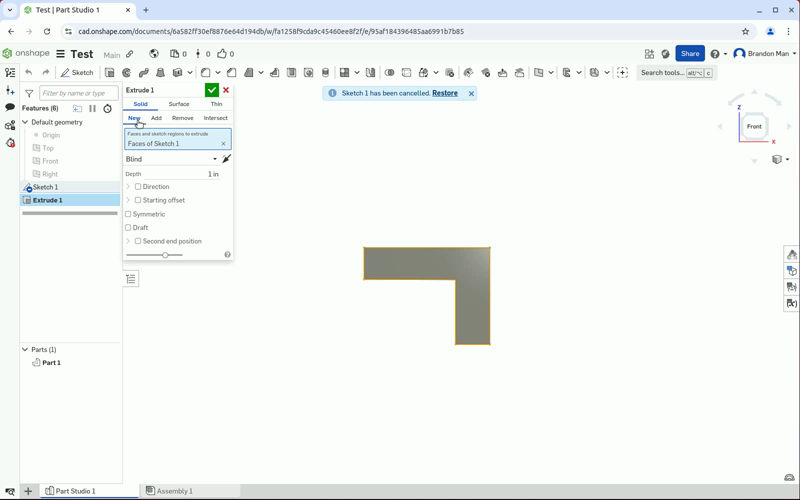
click(137, 120)
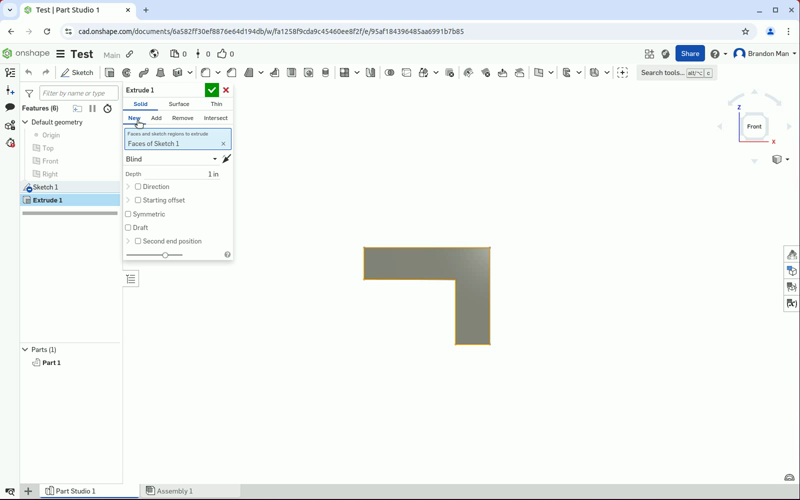
key(tab, 4)
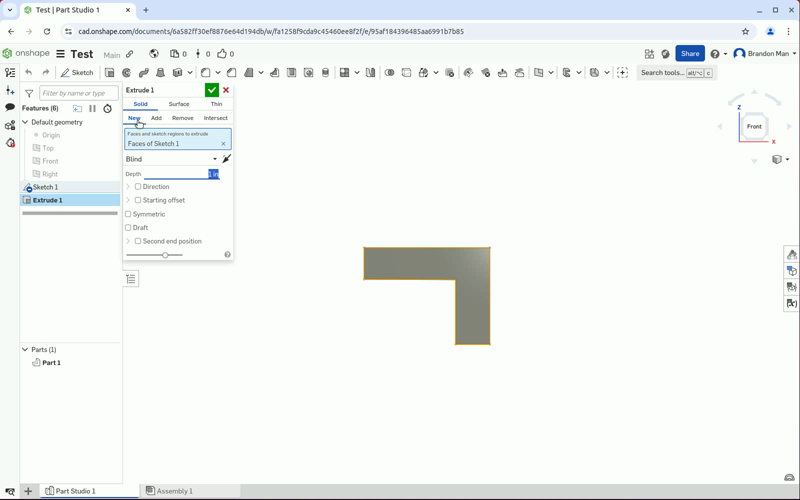
text(6.499)
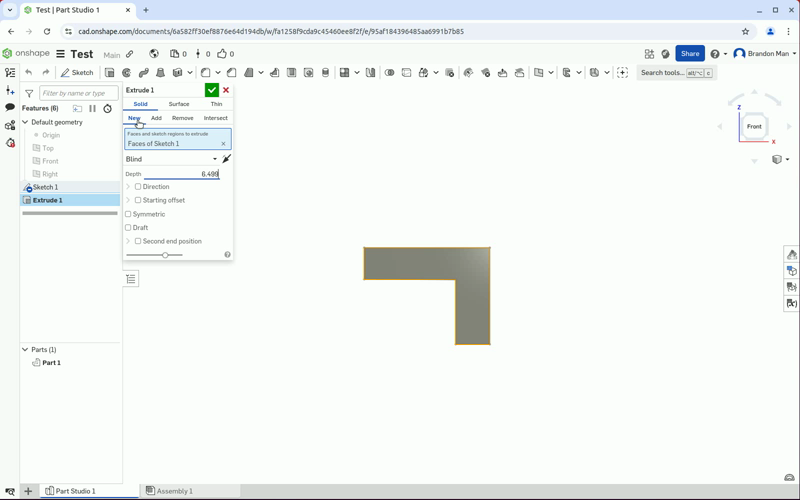
key(enter)
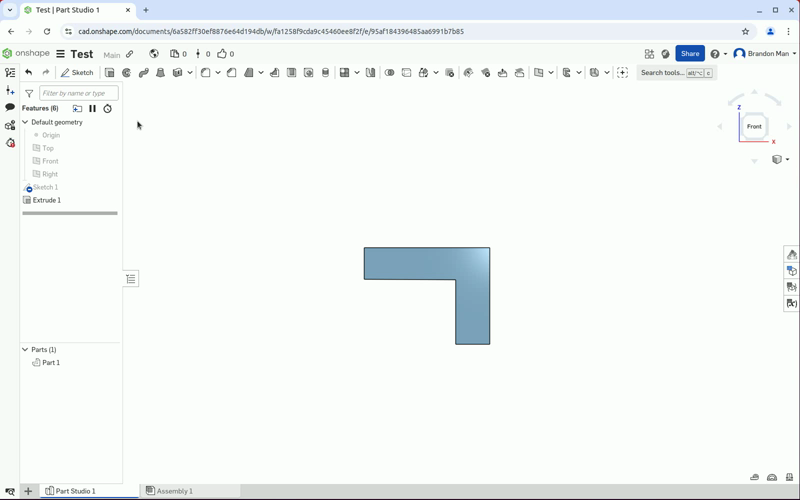
key(shift+h)
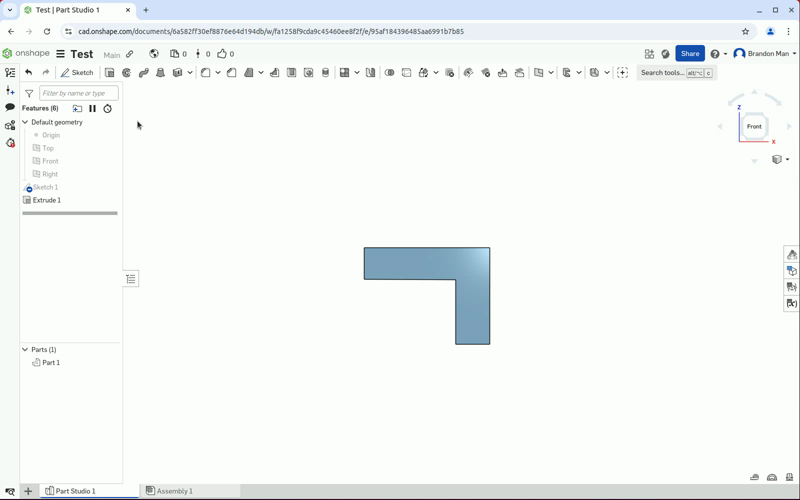
key(shift+h)
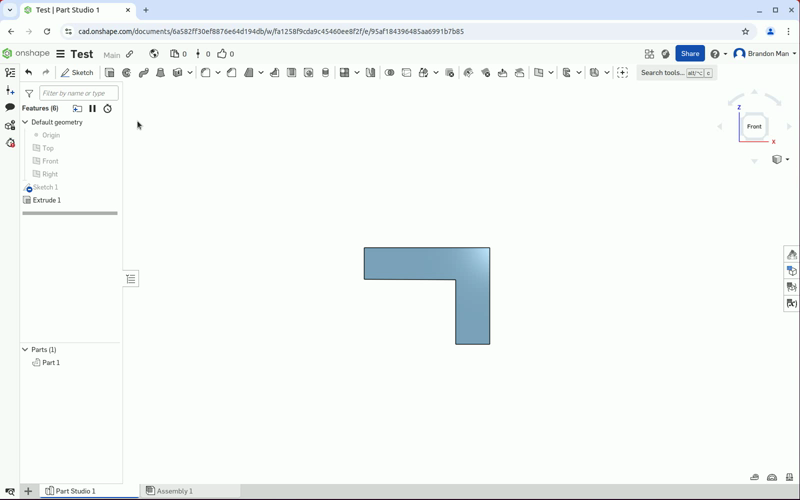
mouse_move(73, 189)
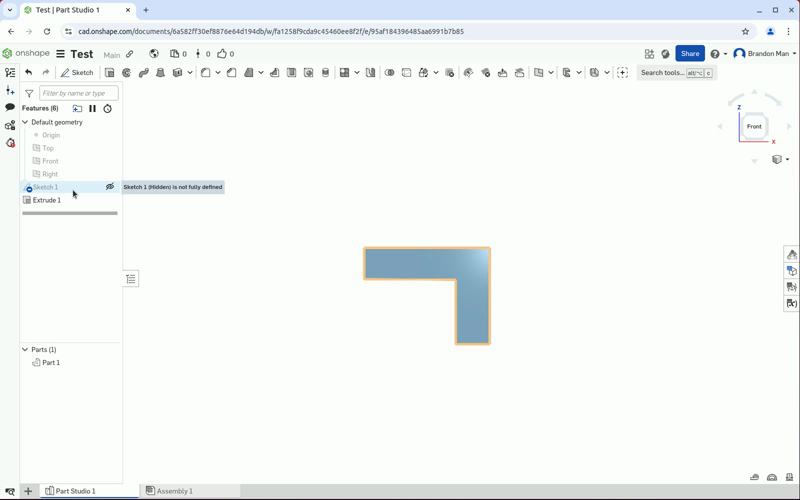
click(73, 189)
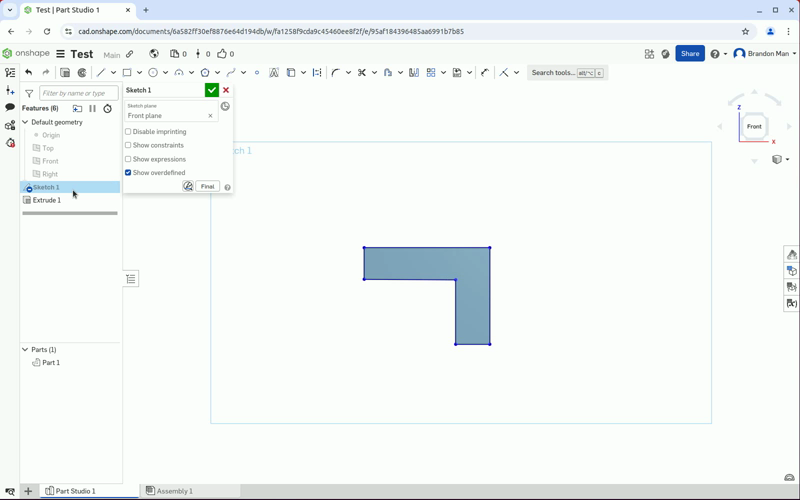
mouse_move(229, 92)
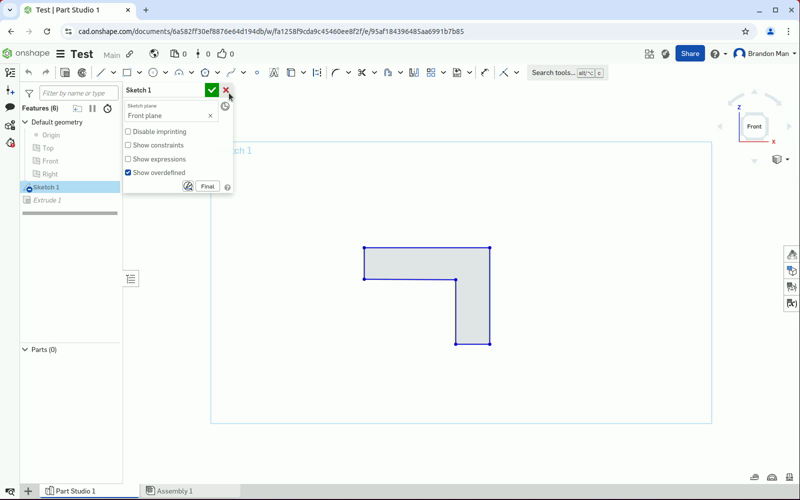
click(229, 92)
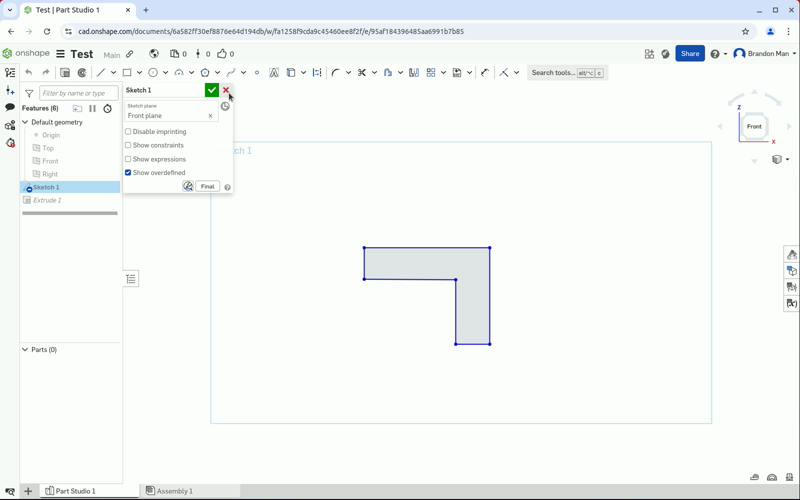
key(shift+s)
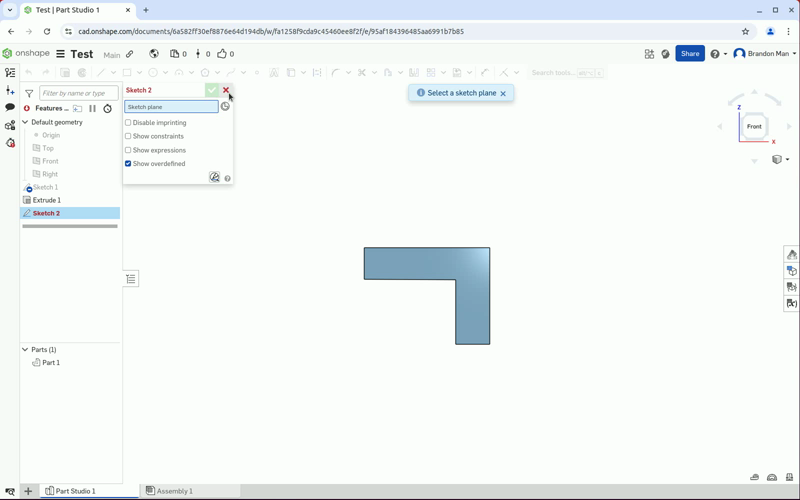
mouse_move(73, 163)
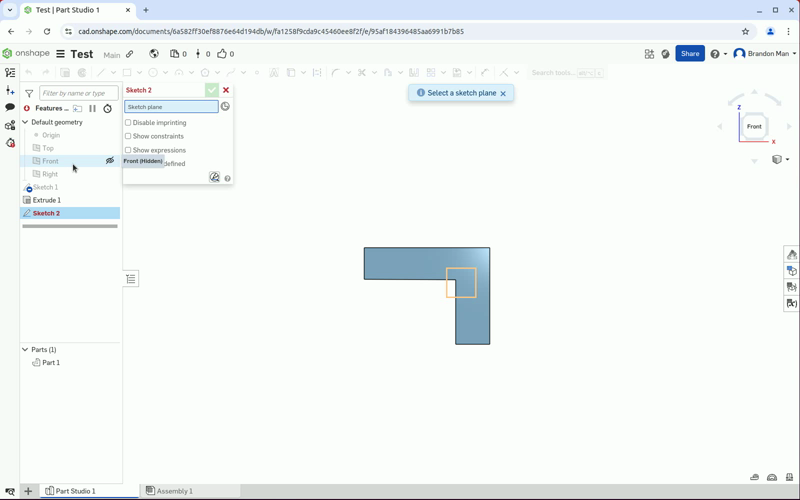
click(73, 163)
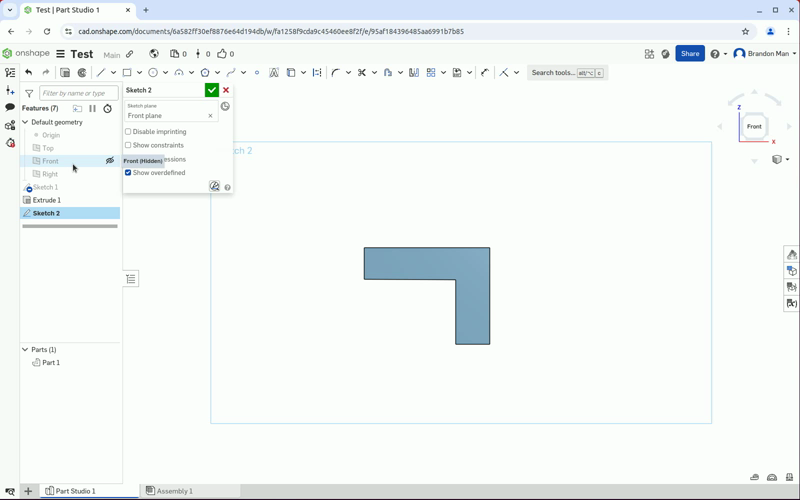
mouse_move(73, 352)
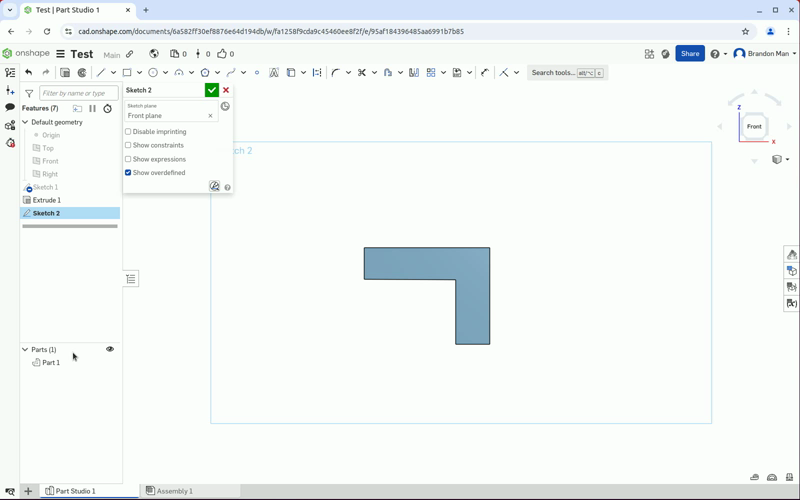
key(y)
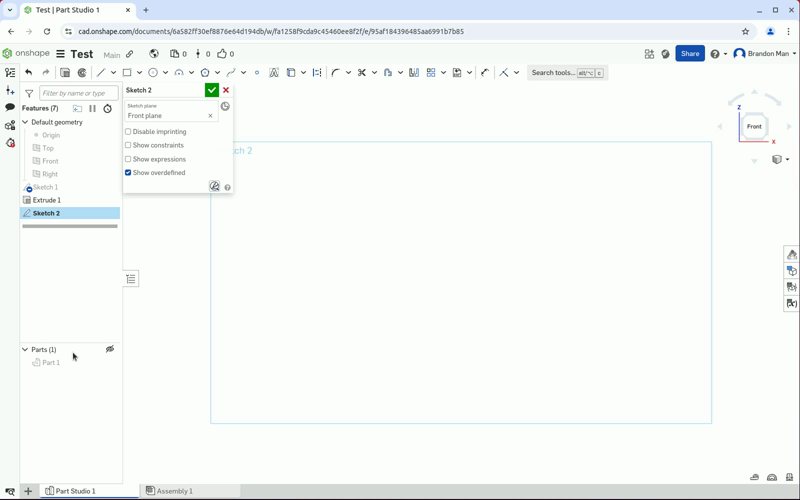
key(l)
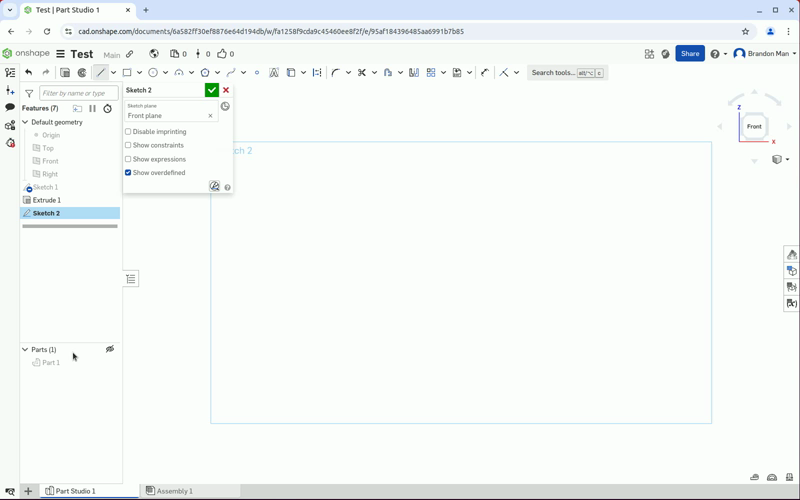
key_down(shift)
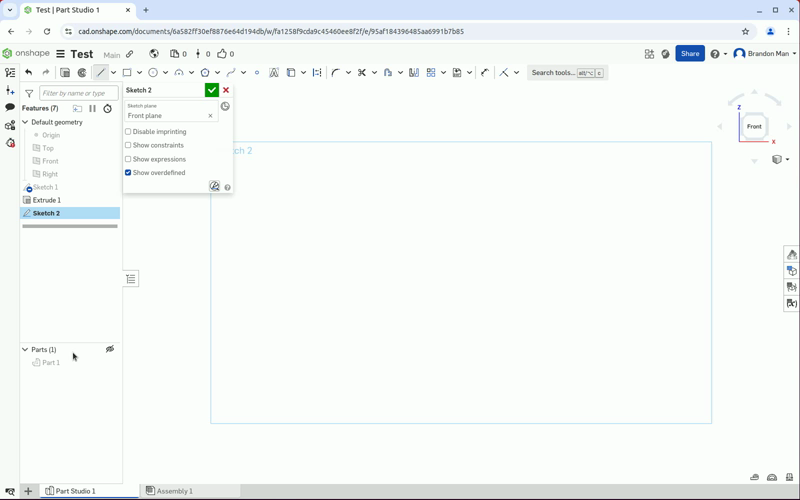
mouse_move(489, 367)
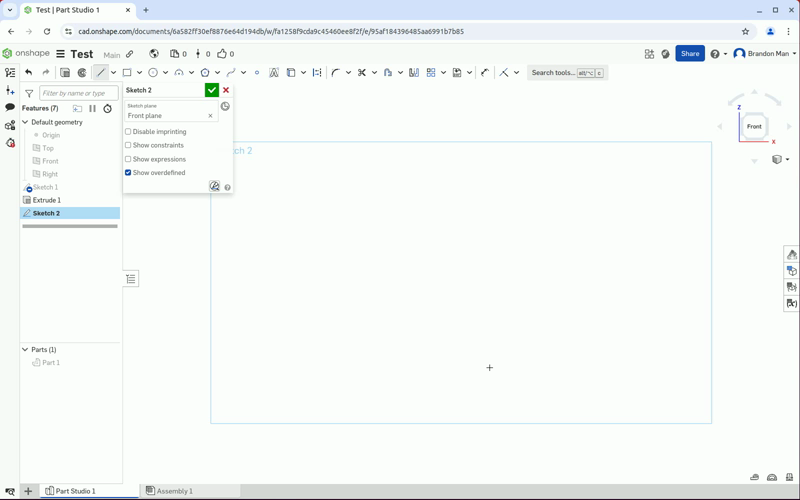
click(489, 367)
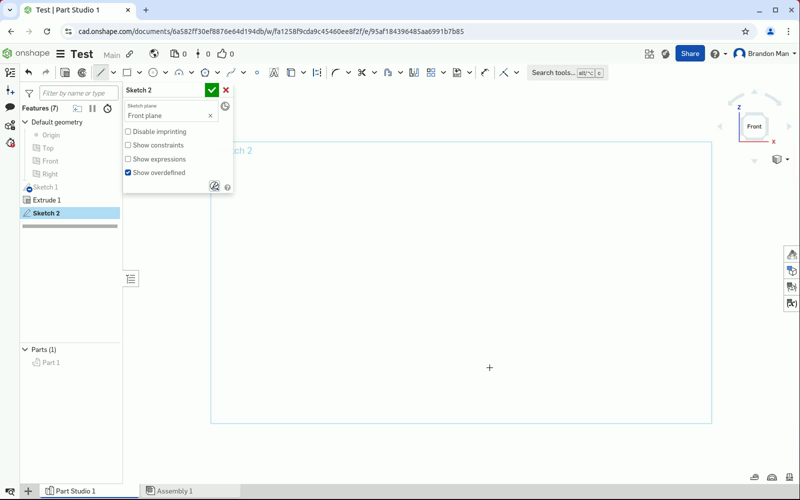
key_up(shift)
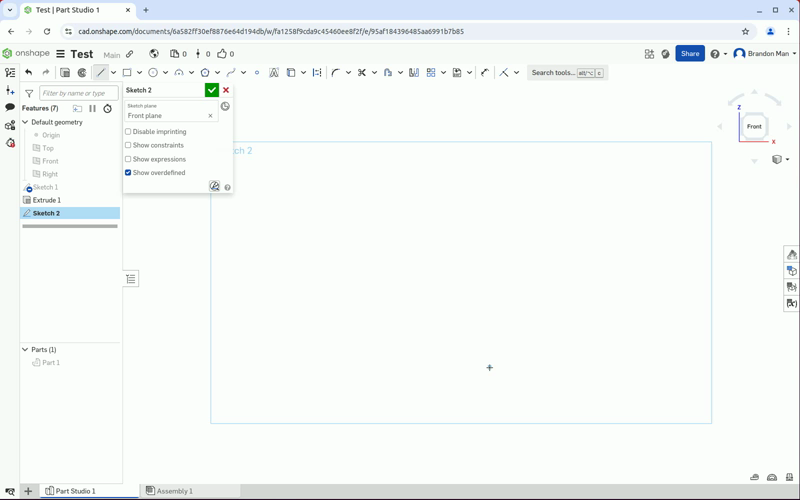
key_down(shift)
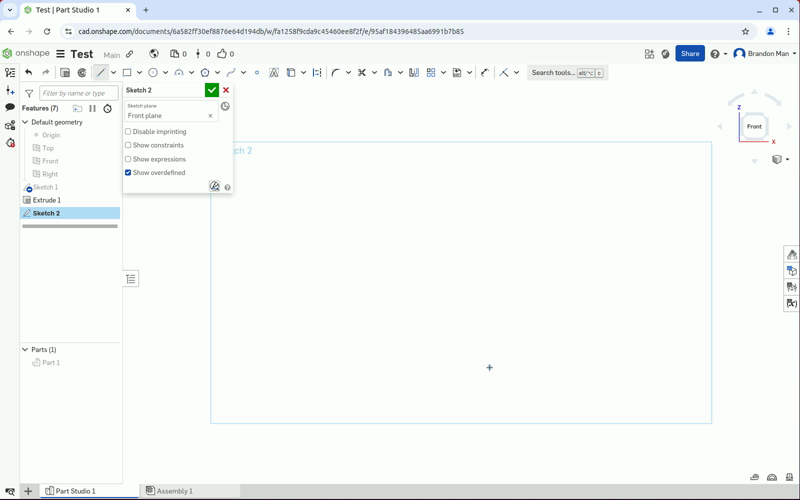
mouse_move(552, 367)
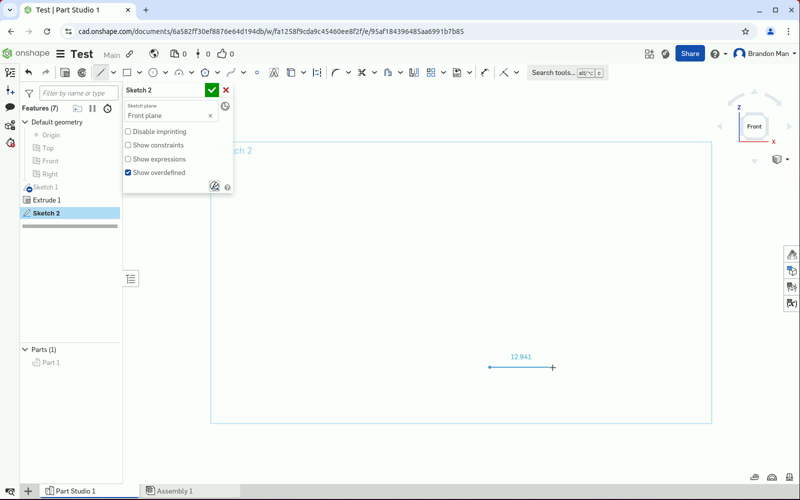
click(552, 367)
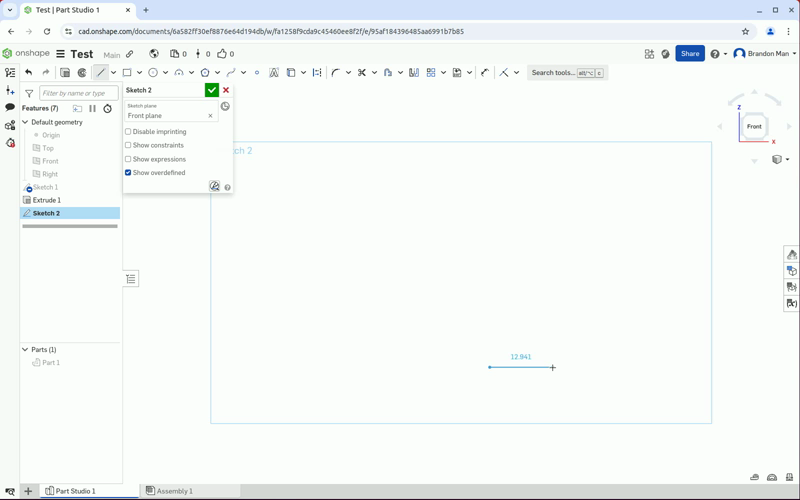
key_up(shift)
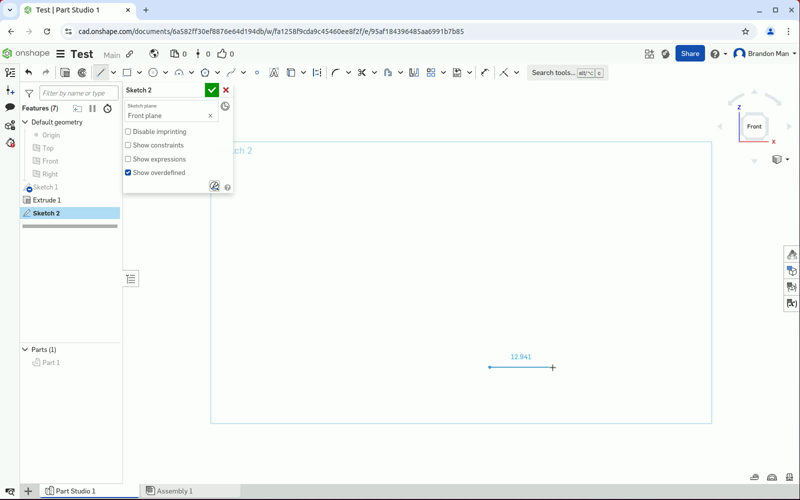
key_down(shift)
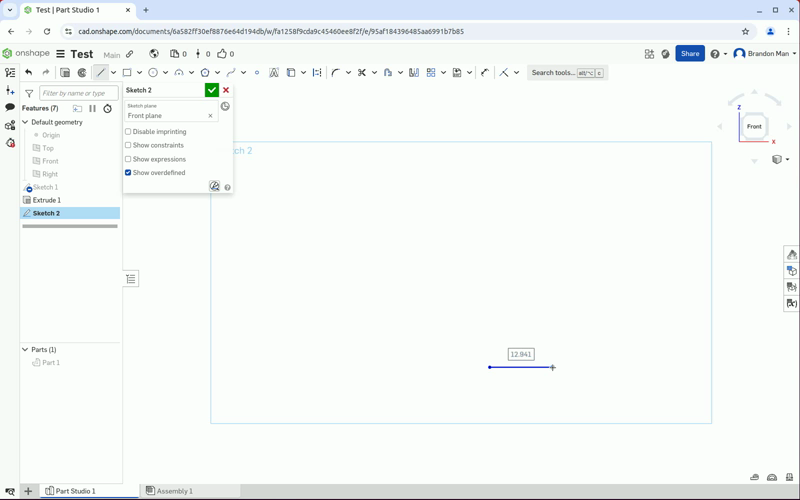
mouse_move(582, 367)
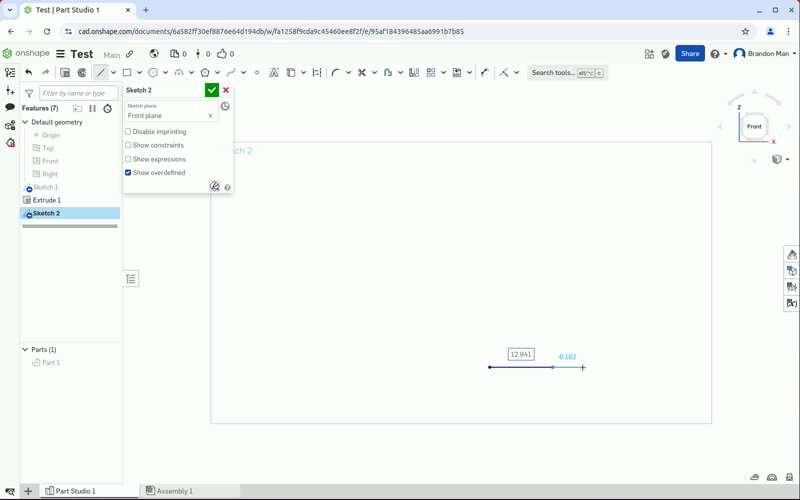
mouse_move(552, 343)
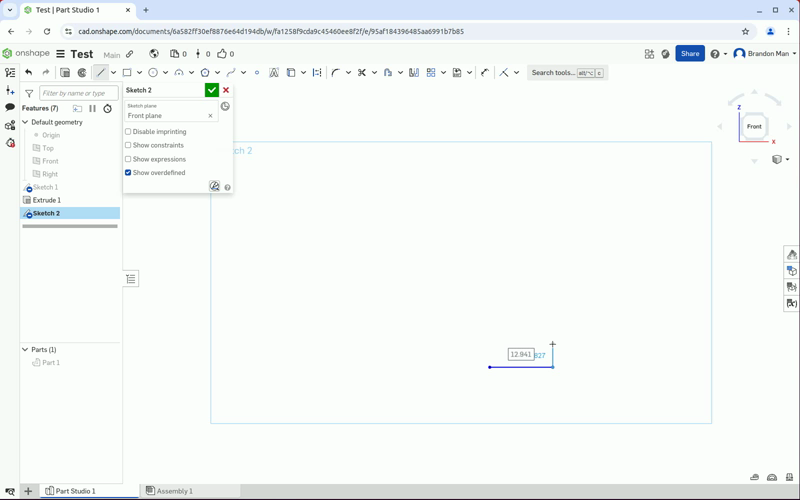
click(552, 343)
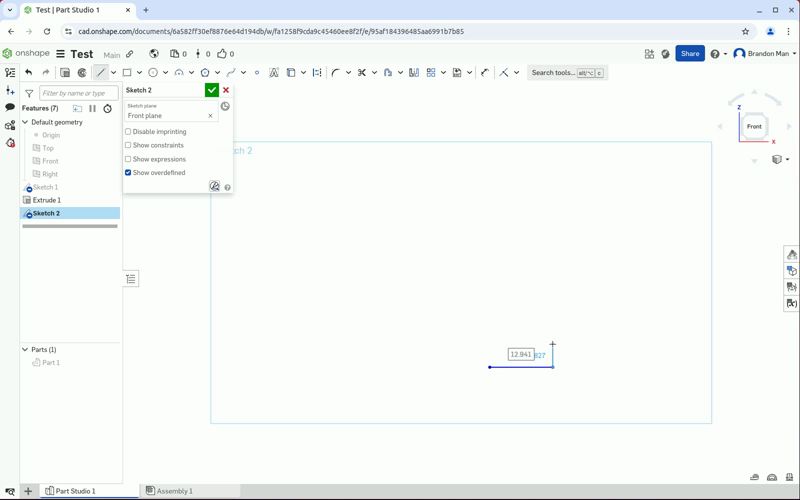
key_up(shift)
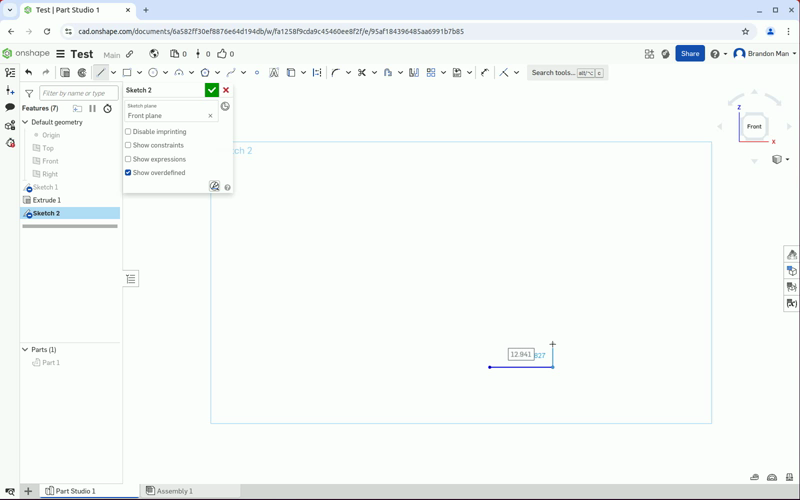
key_down(shift)
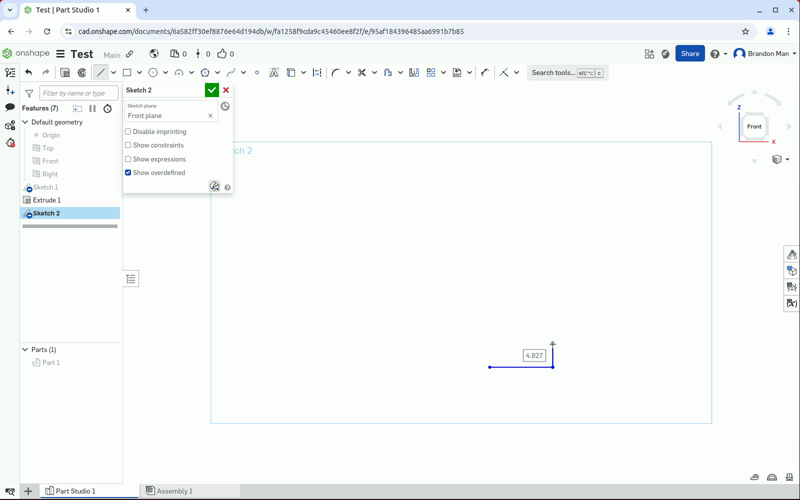
mouse_move(489, 343)
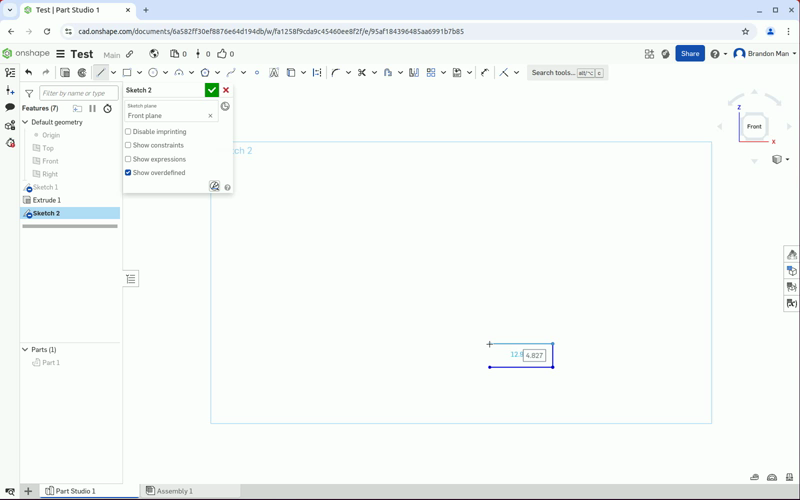
click(489, 343)
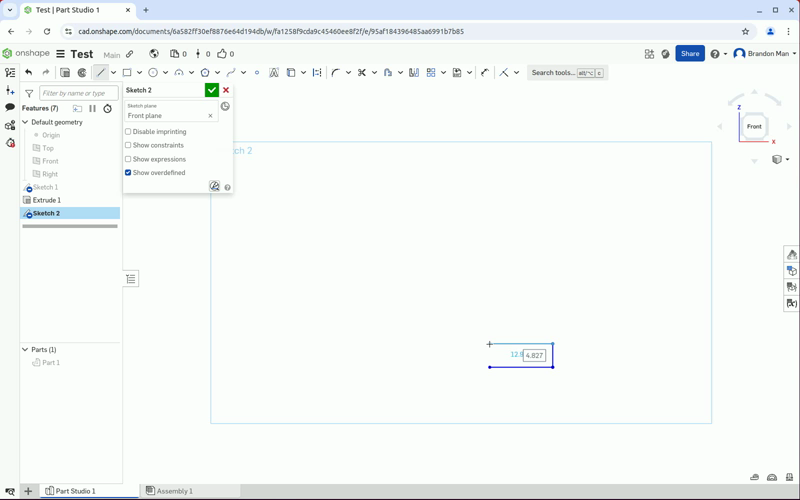
key_up(shift)
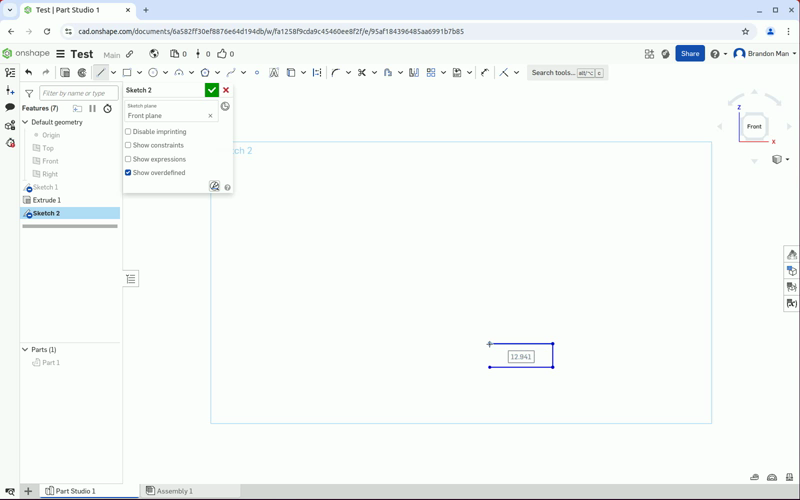
mouse_move(519, 343)
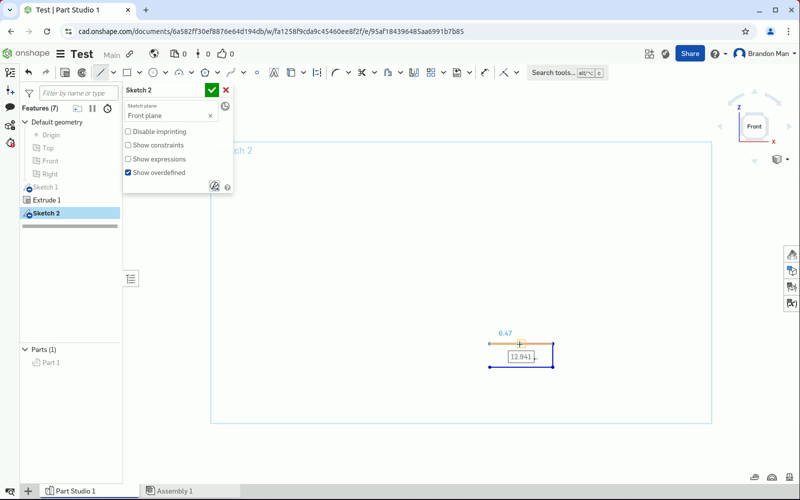
key_down(shift)
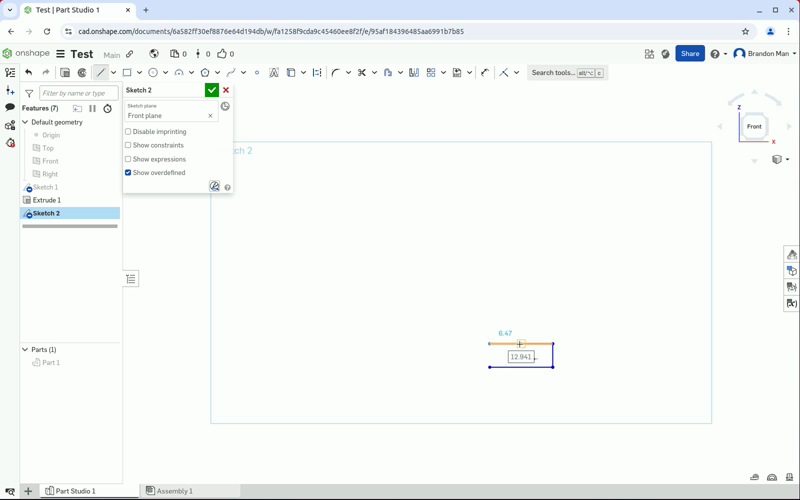
mouse_move(489, 367)
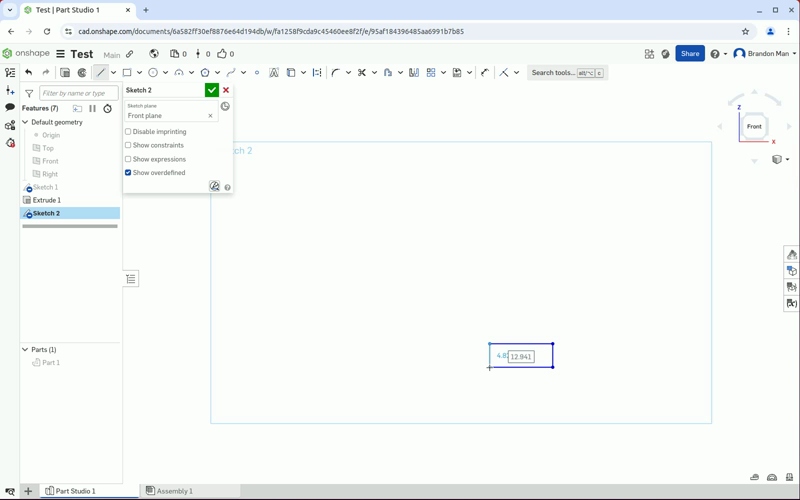
key_up(shift)
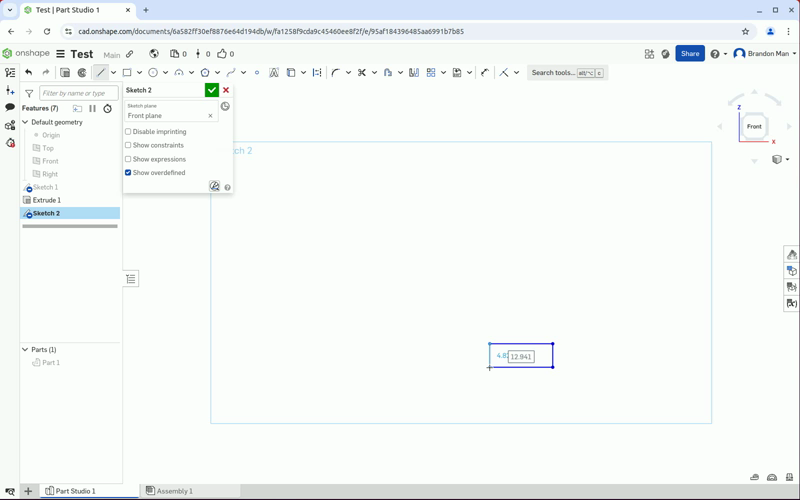
click(489, 367)
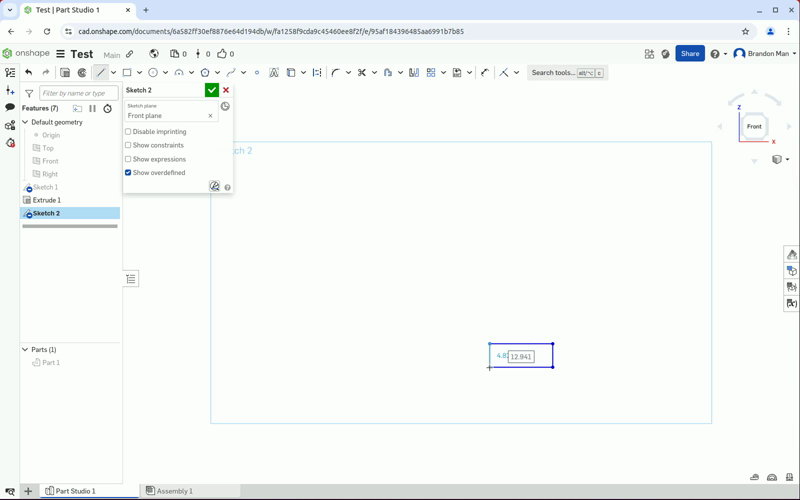
key(esc)
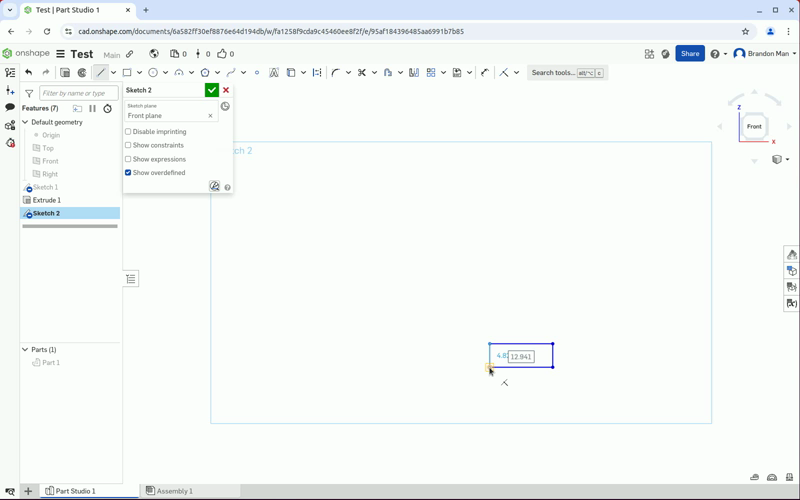
mouse_move(549, 354)
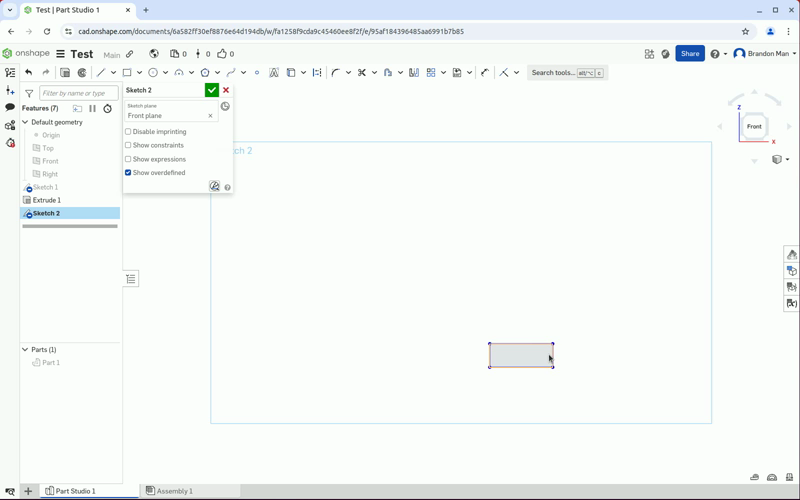
scroll(6)
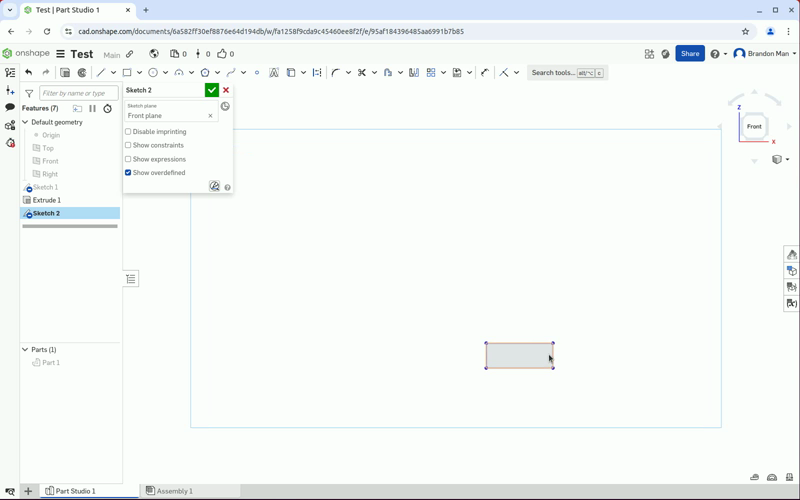
scroll(6)
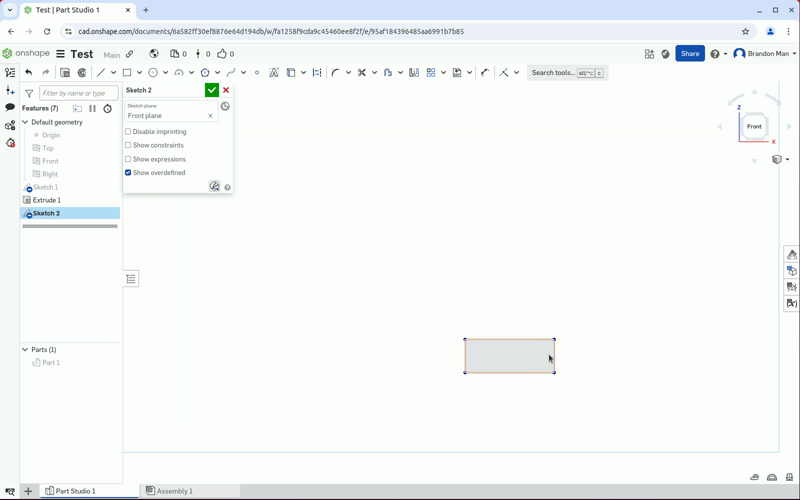
scroll(6)
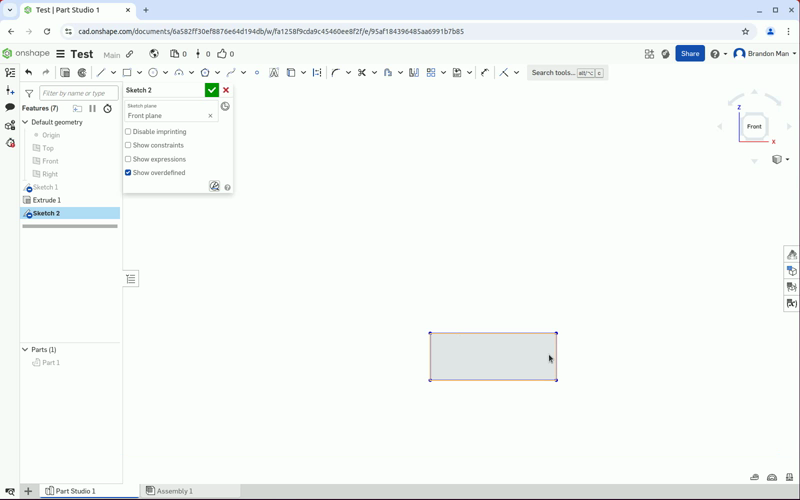
scroll(6)
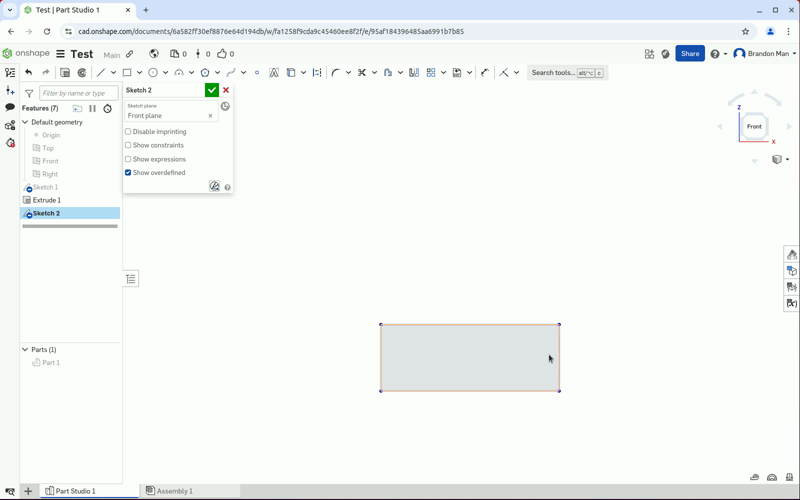
scroll(6)
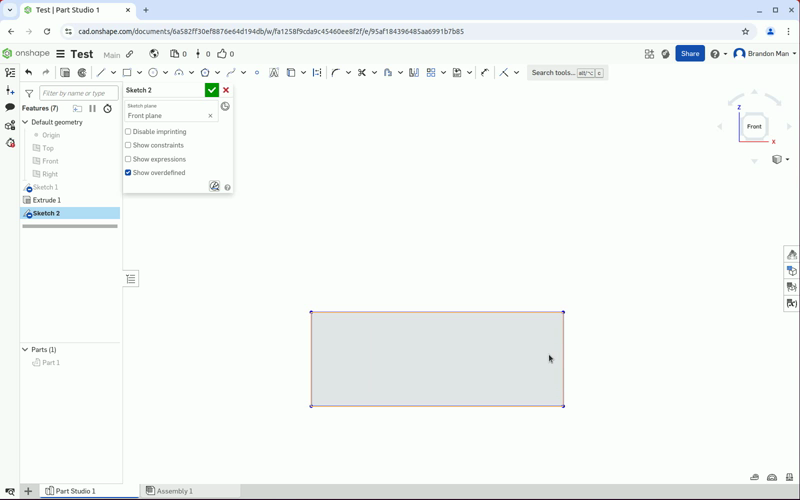
scroll(6)
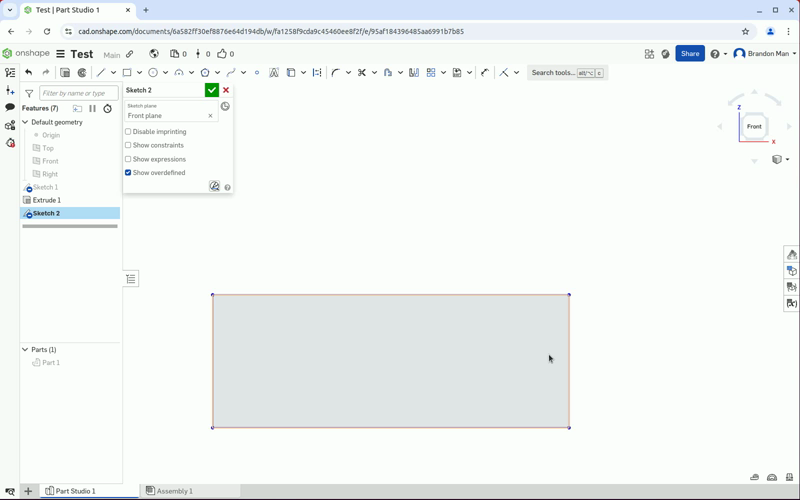
scroll(6)
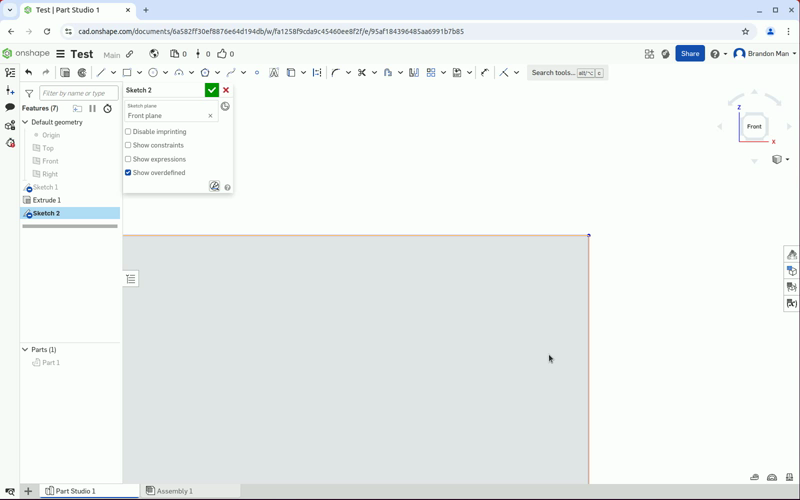
click(549, 354)
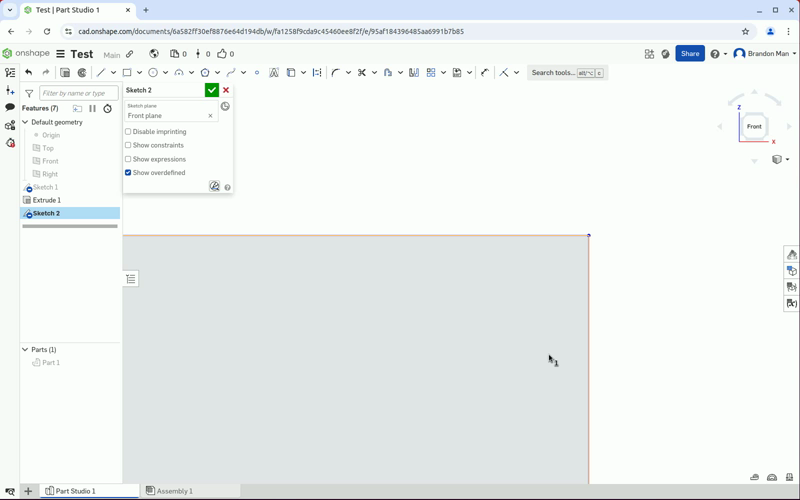
scroll(-6)
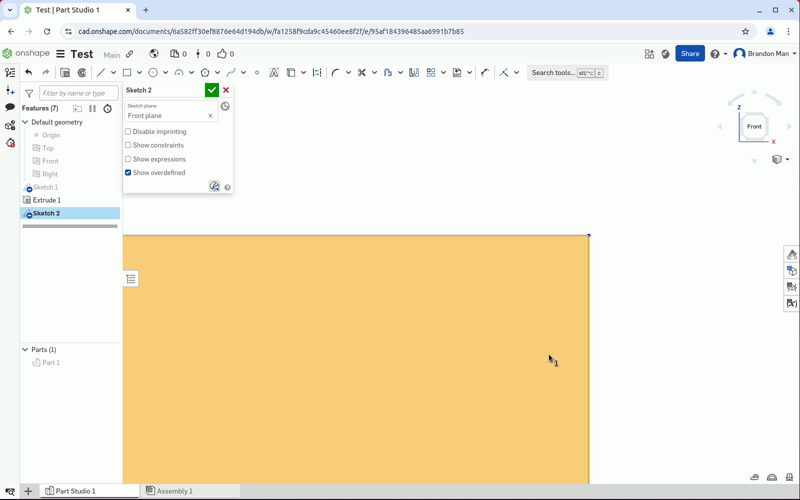
scroll(-6)
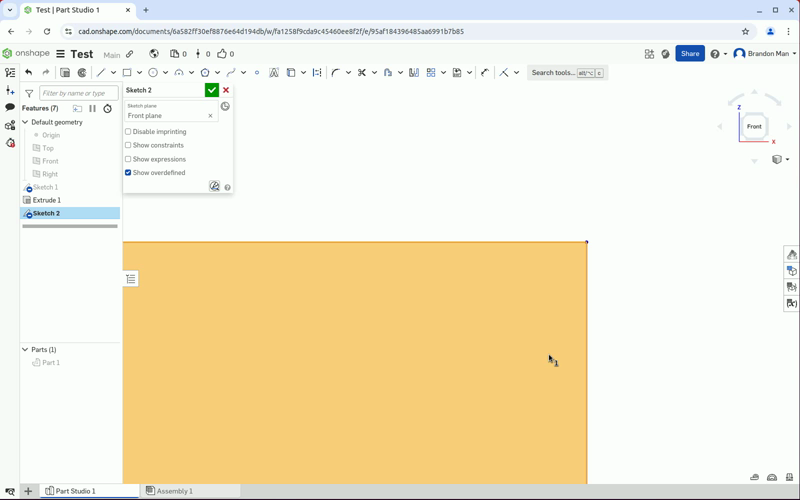
scroll(-6)
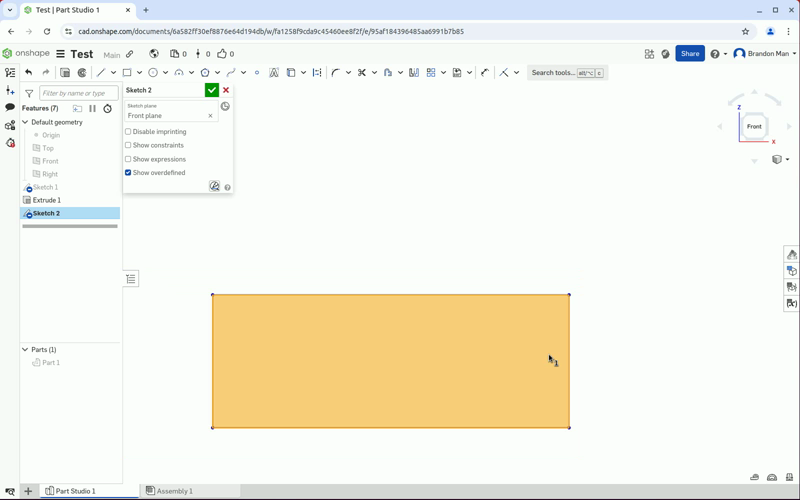
scroll(-6)
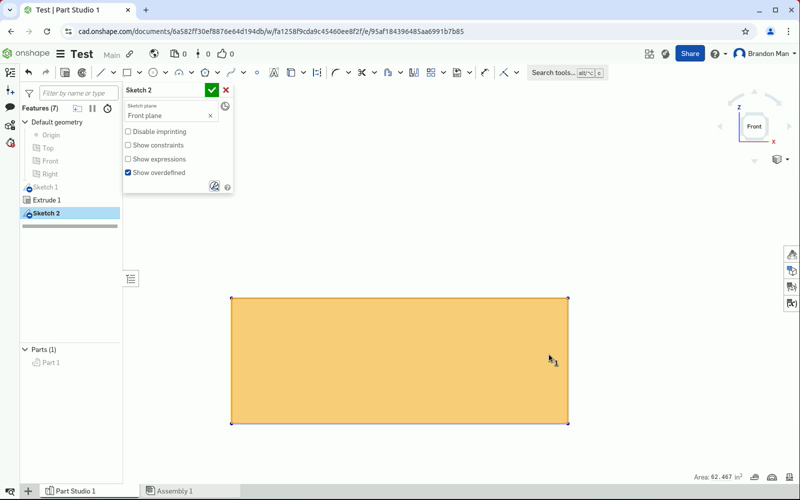
scroll(-6)
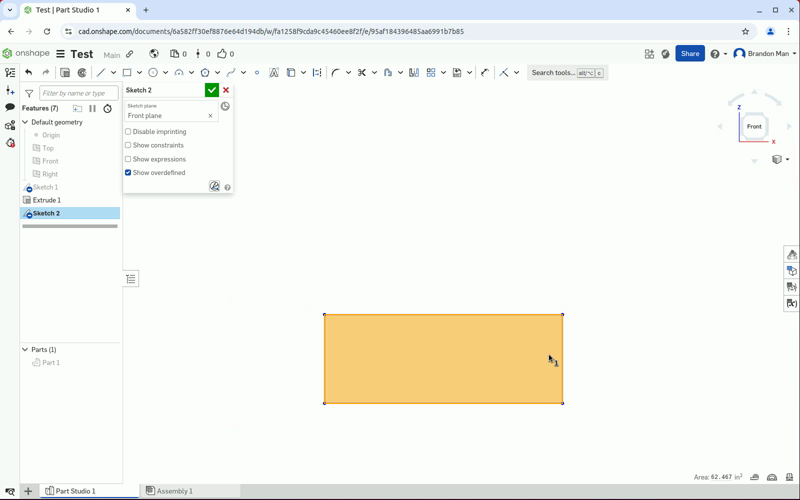
scroll(-6)
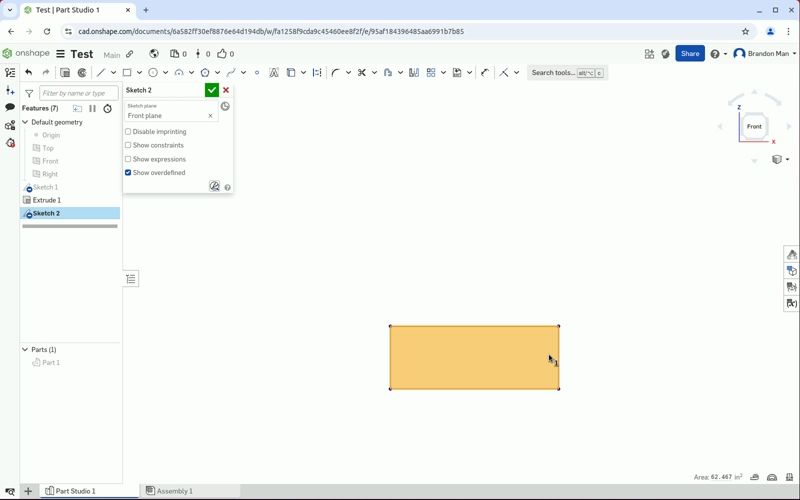
scroll(-6)
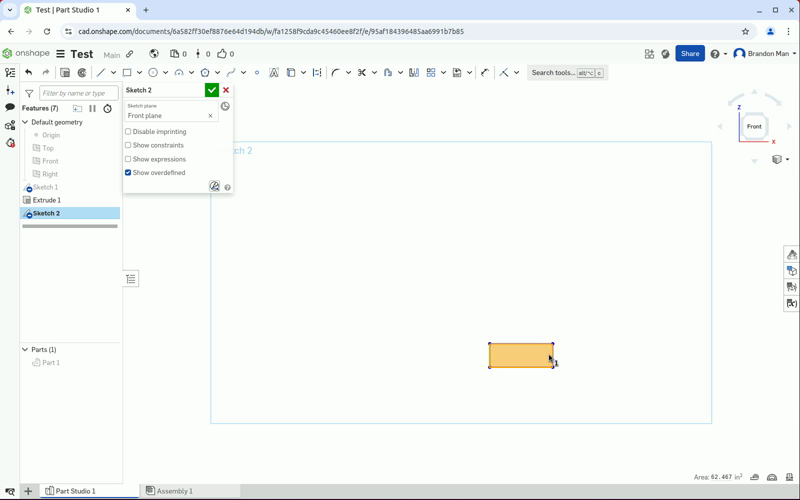
mouse_move(73, 352)
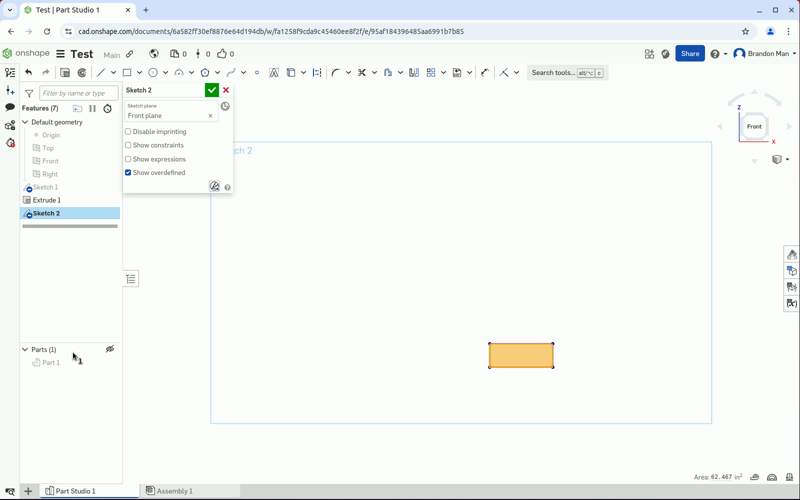
key(shift+y)
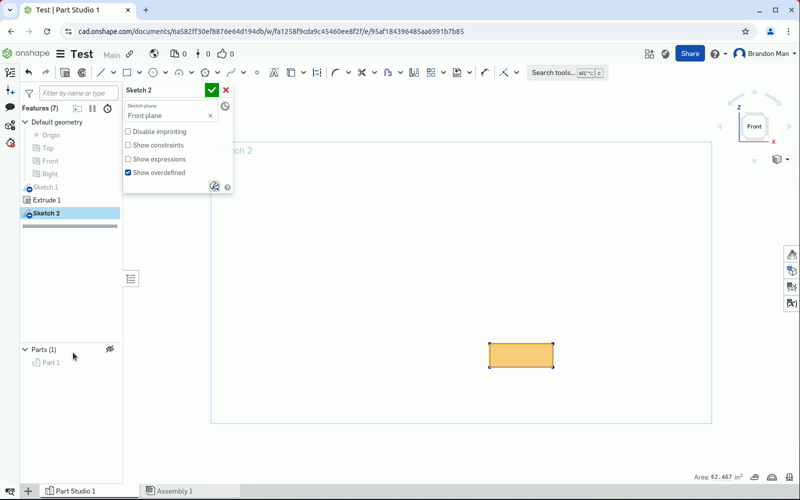
key(shift+e)
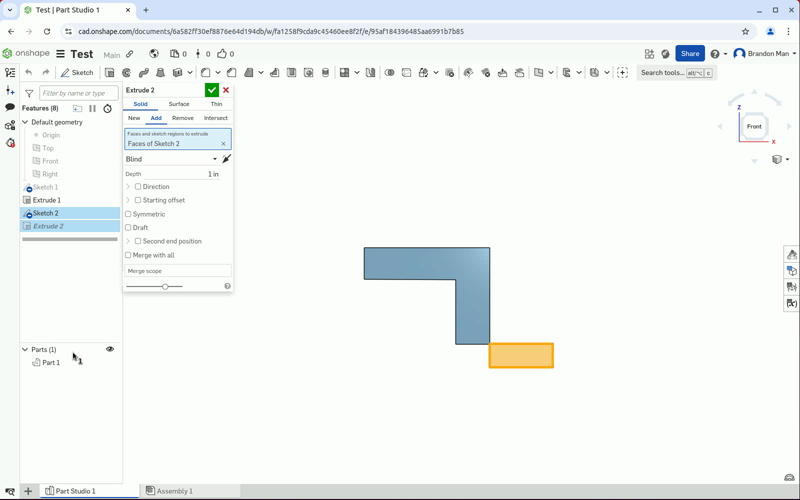
mouse_move(143, 106)
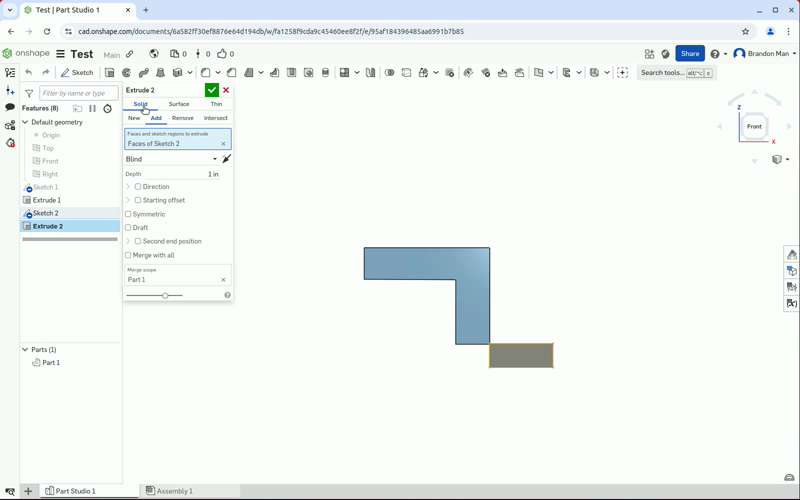
click(143, 106)
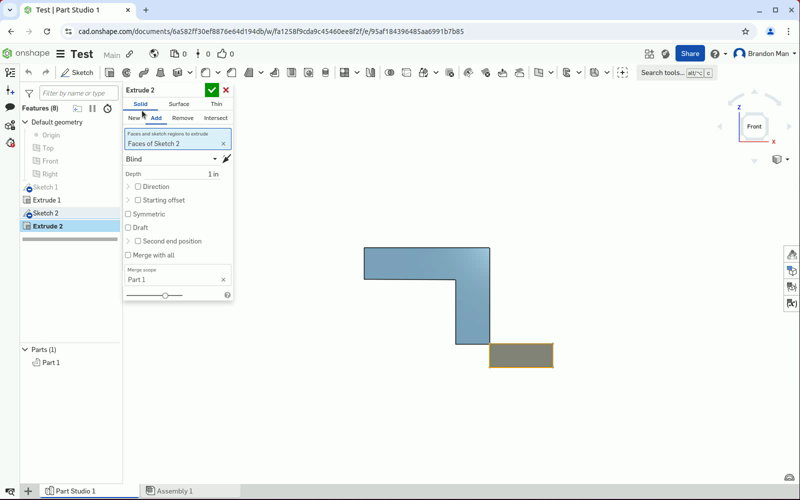
mouse_move(137, 120)
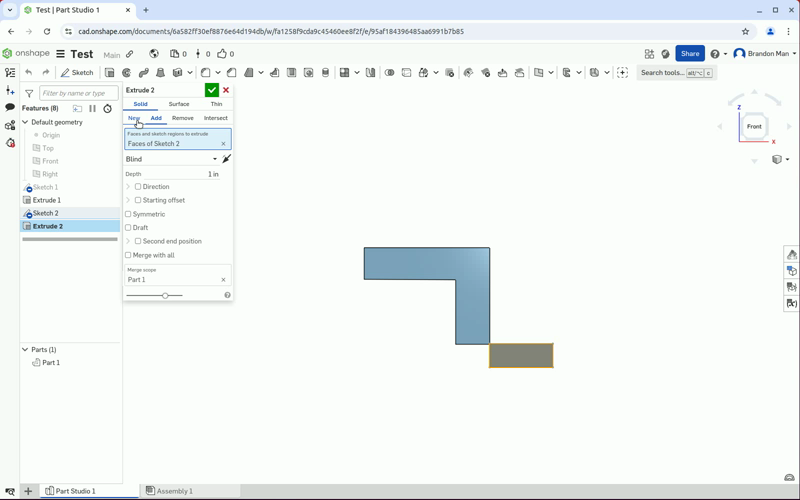
click(137, 120)
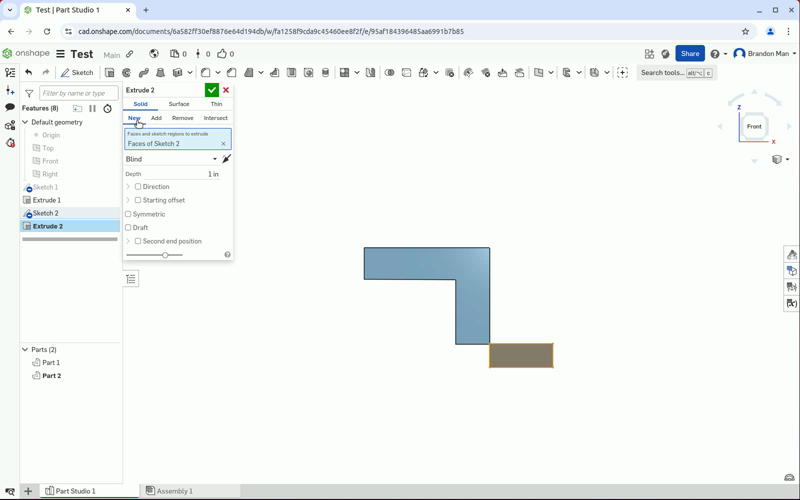
key(tab, 4)
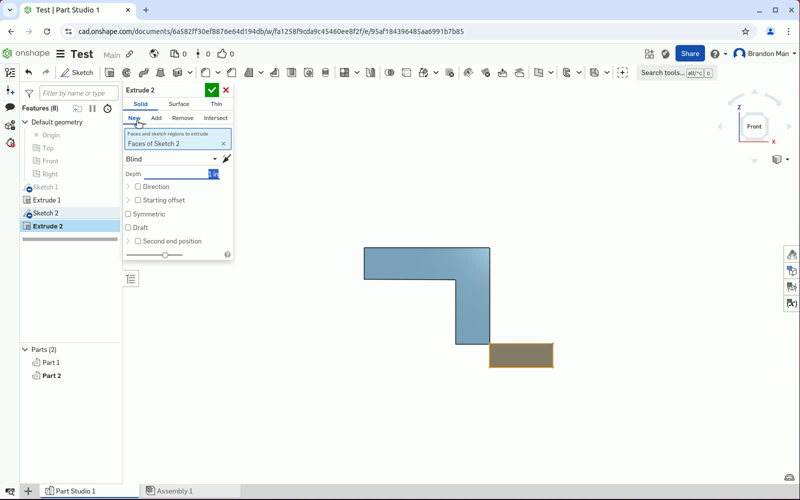
text(6.499)
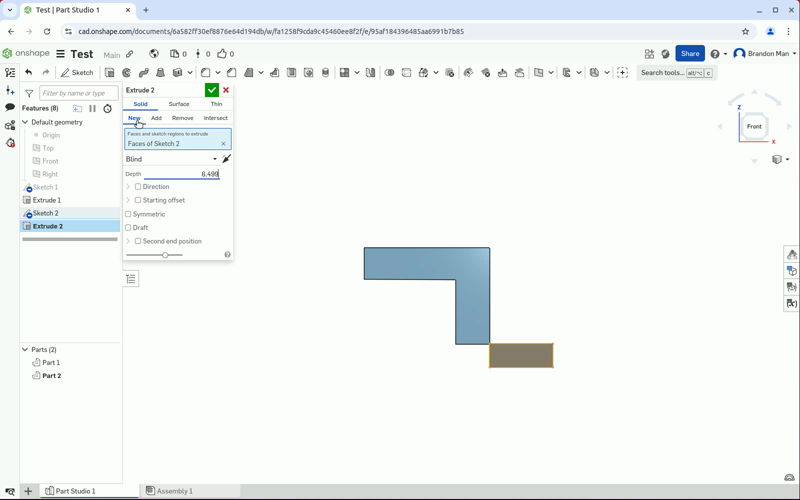
key(enter)
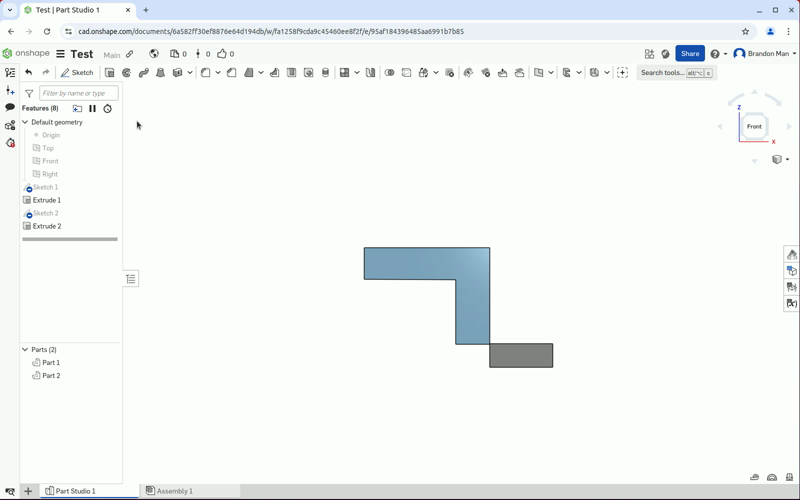
key(shift+h)
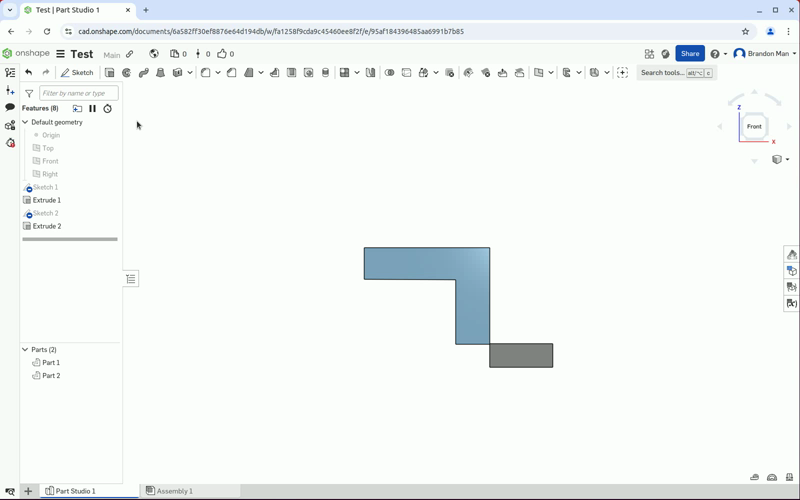
key(shift+h)
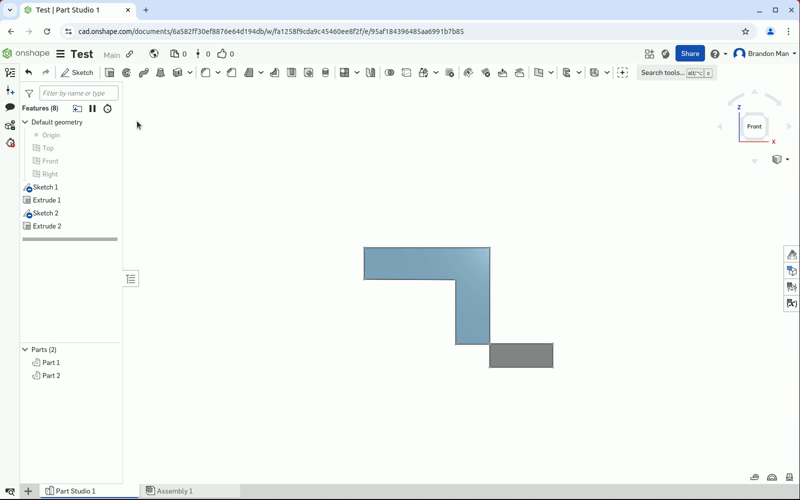
key(shift+7)
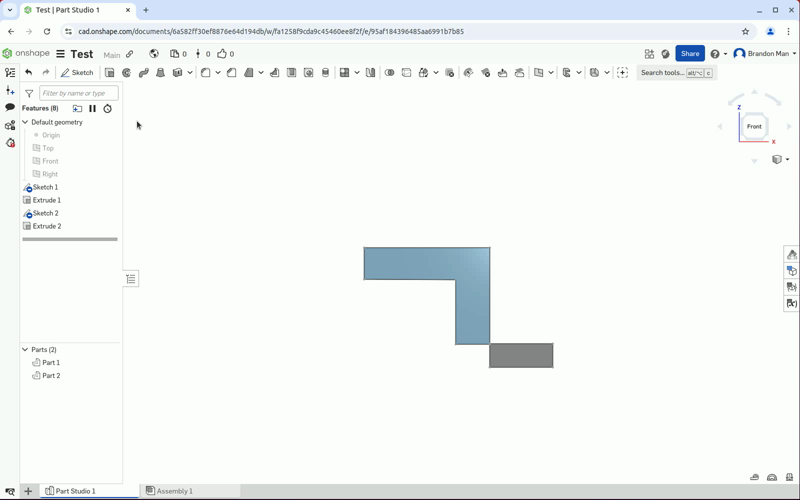
key(left, 2)
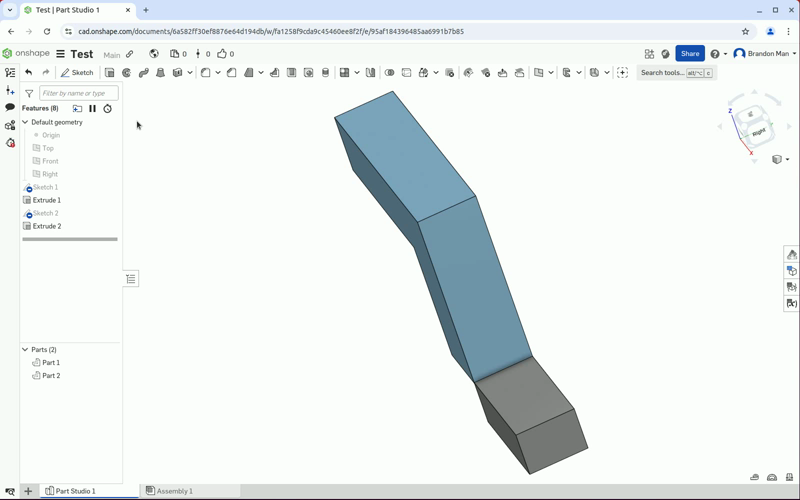
key(down, 2)
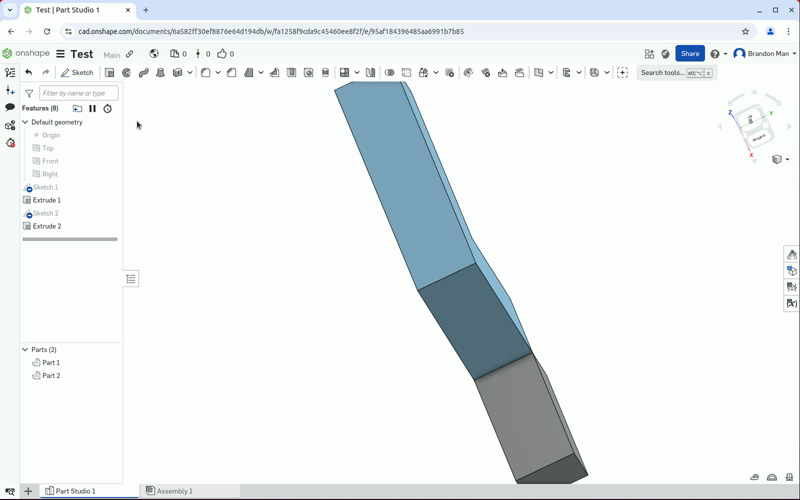
key(up, 2)
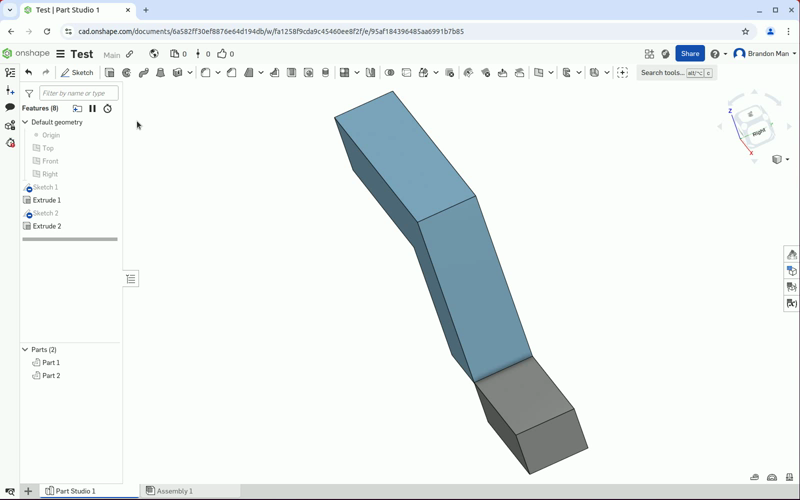
key(right, 2)
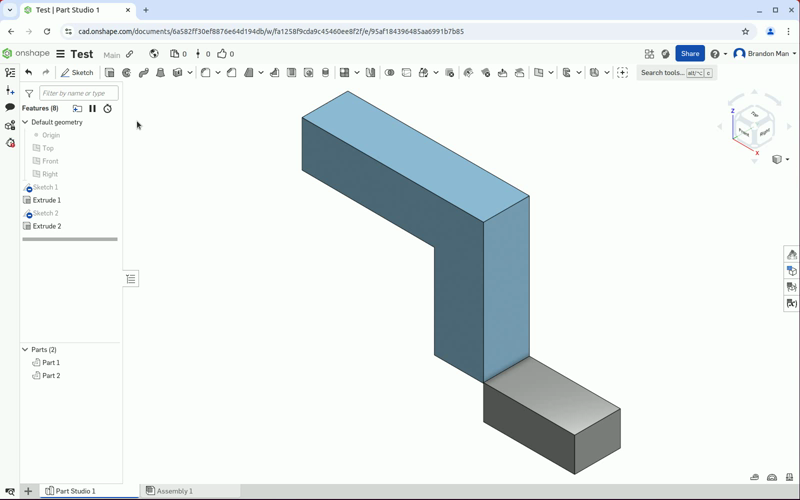
mouse_move(73, 189)
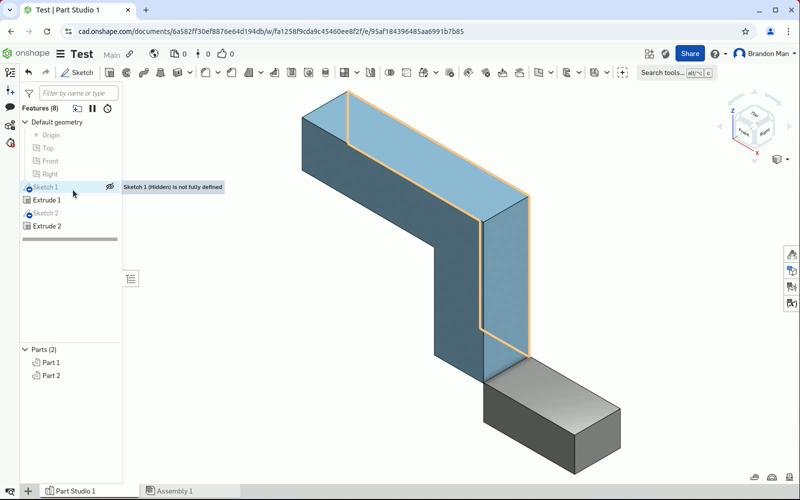
click(73, 189)